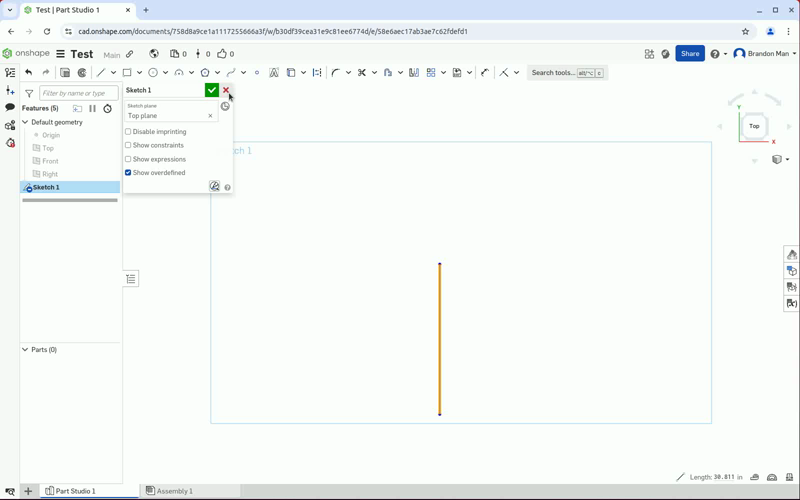
key(shift+h)
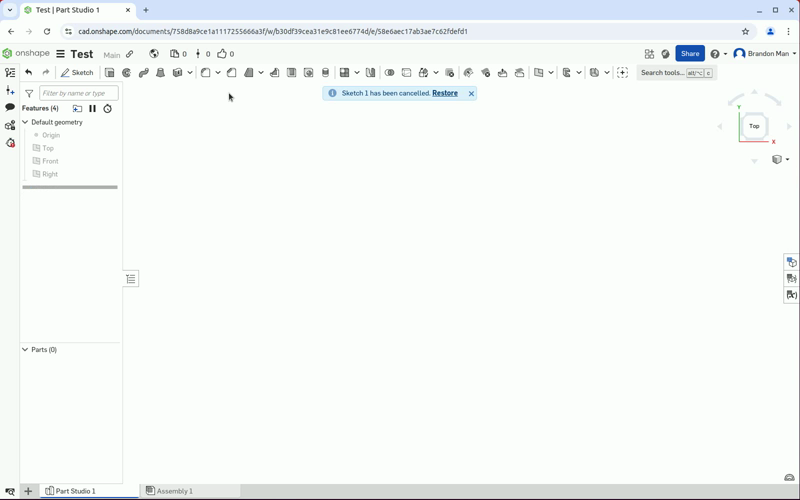
mouse_move(73, 352)
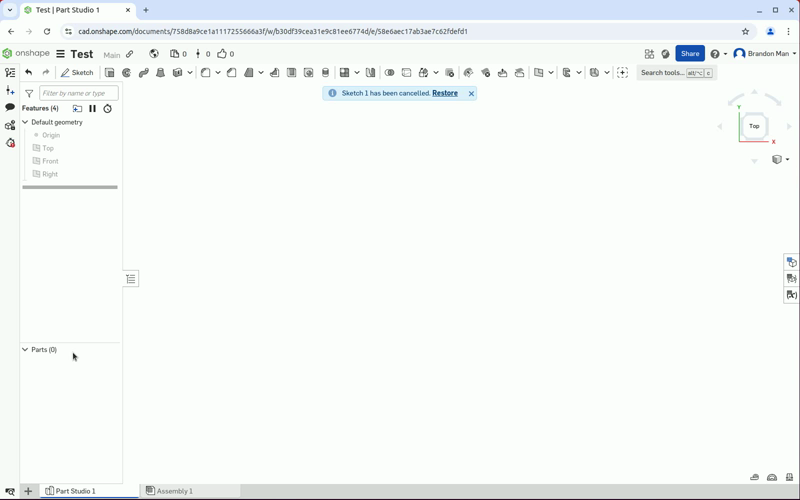
key(y)
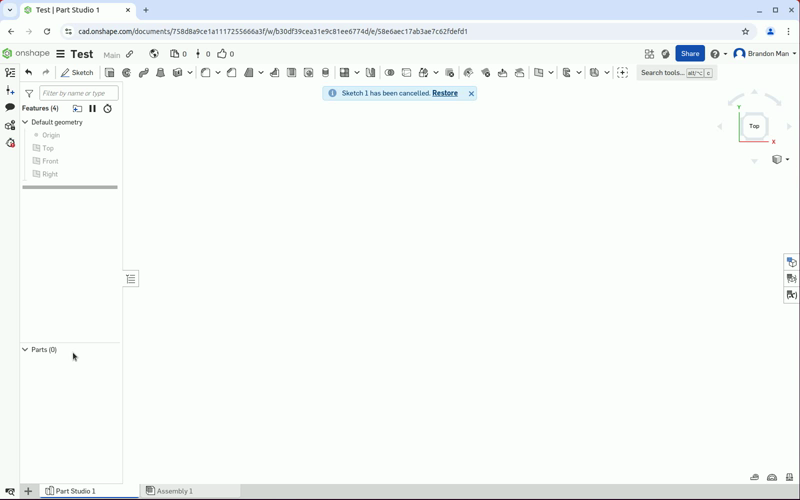
key(shift+p)
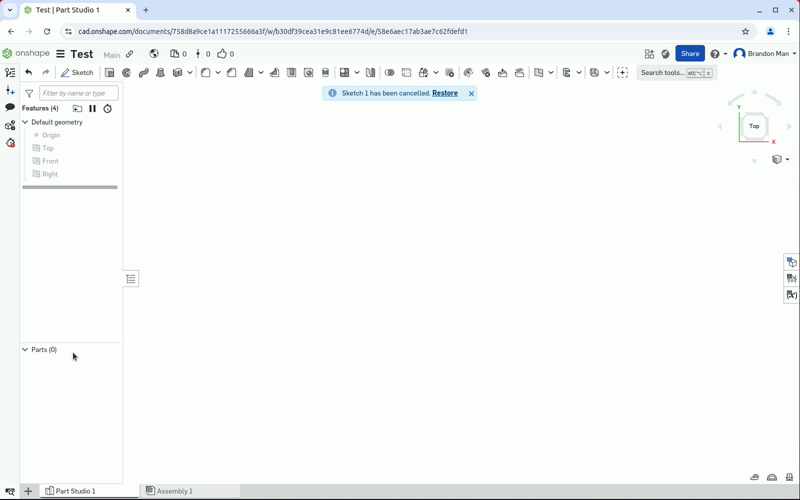
key(space)
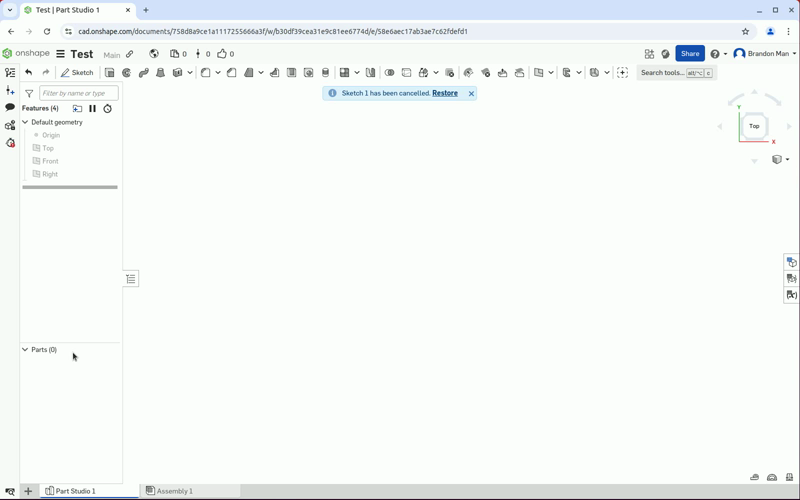
key_down(shift)
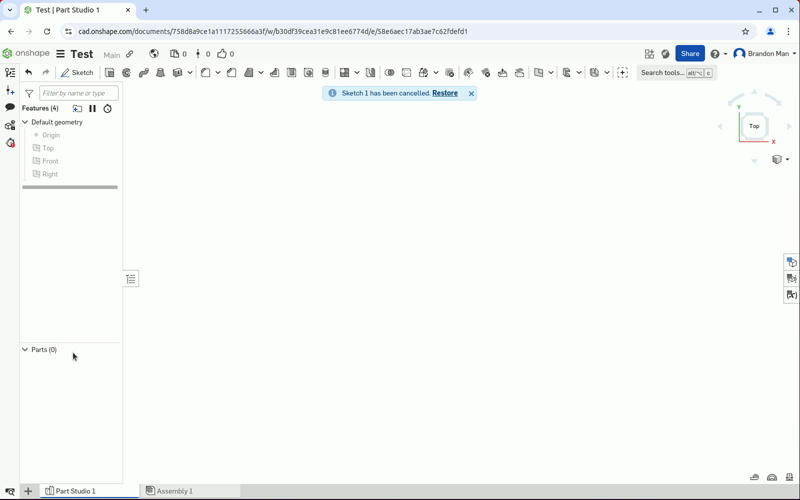
key(up)
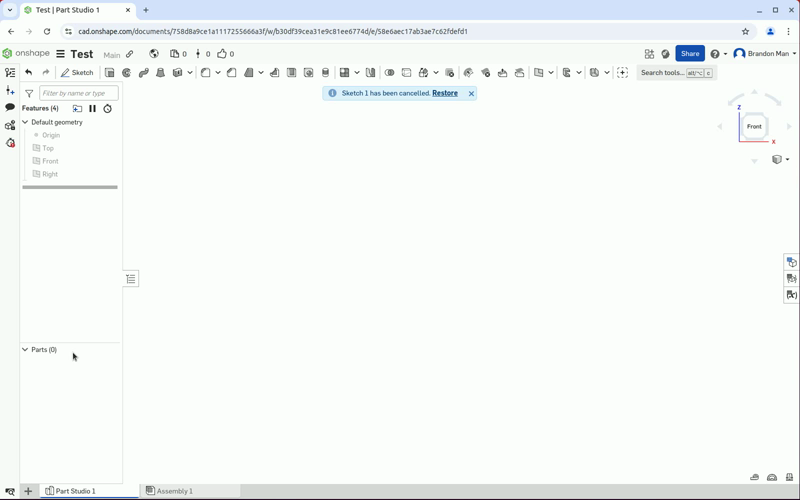
key_up(shift)
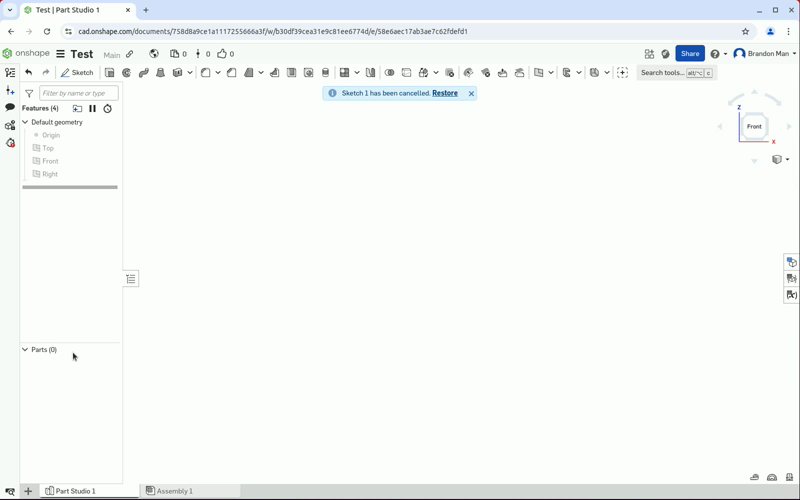
mouse_move(73, 352)
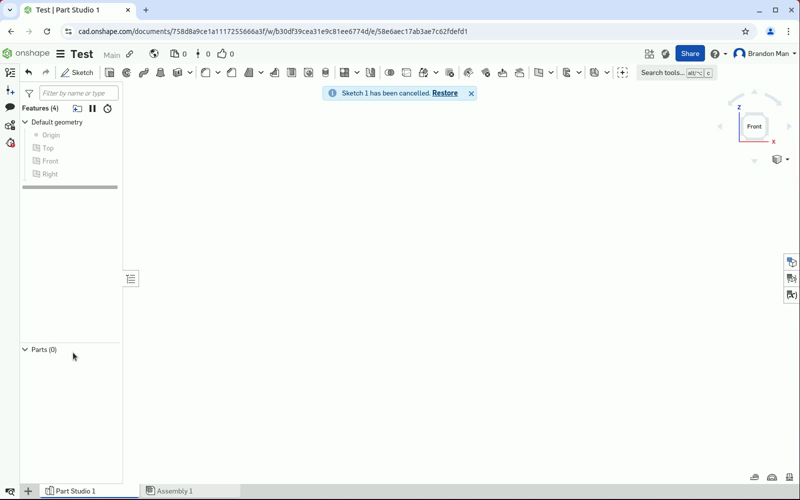
key(shift+y)
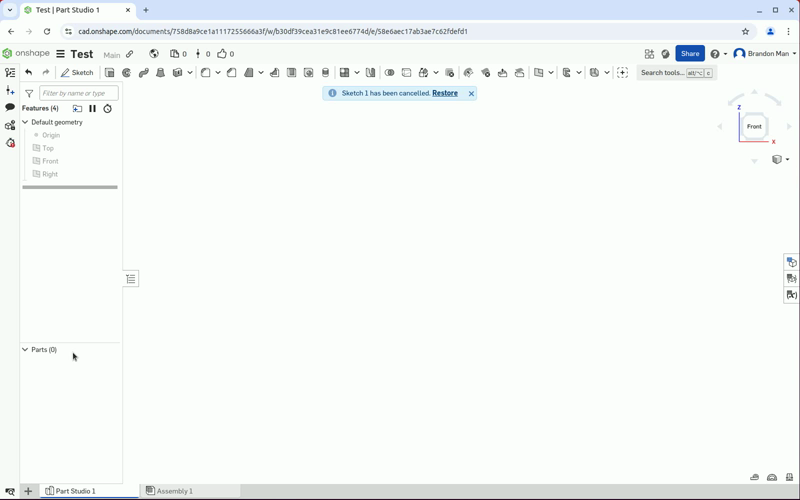
key(shift+s)
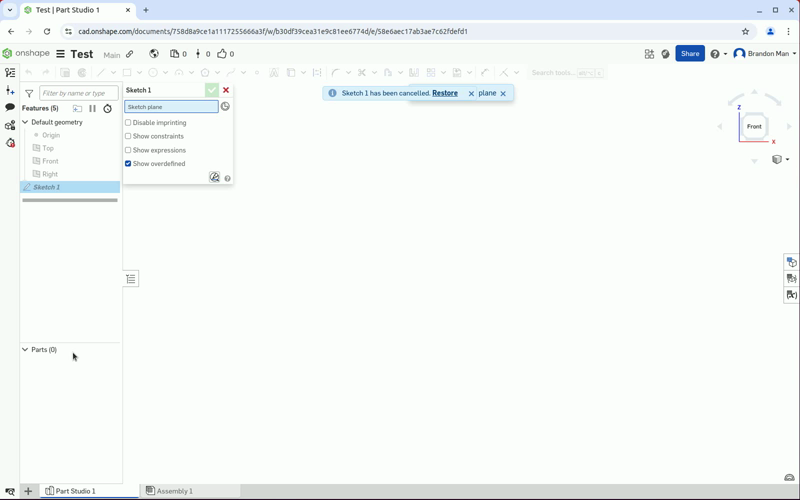
mouse_move(73, 163)
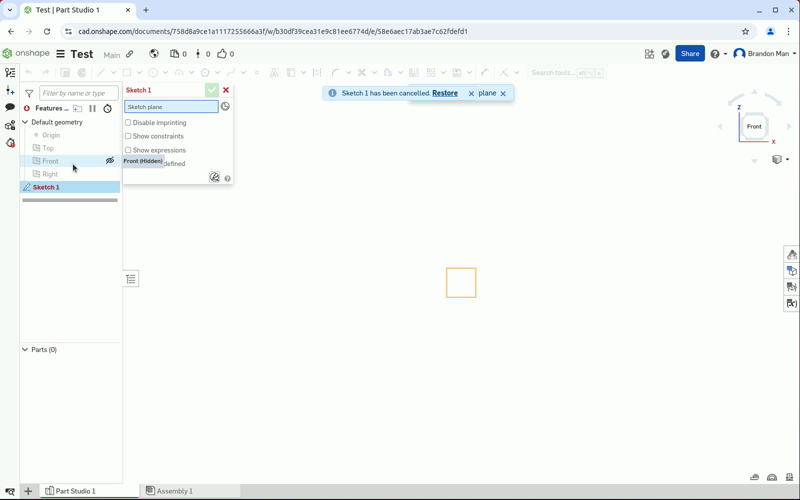
click(73, 163)
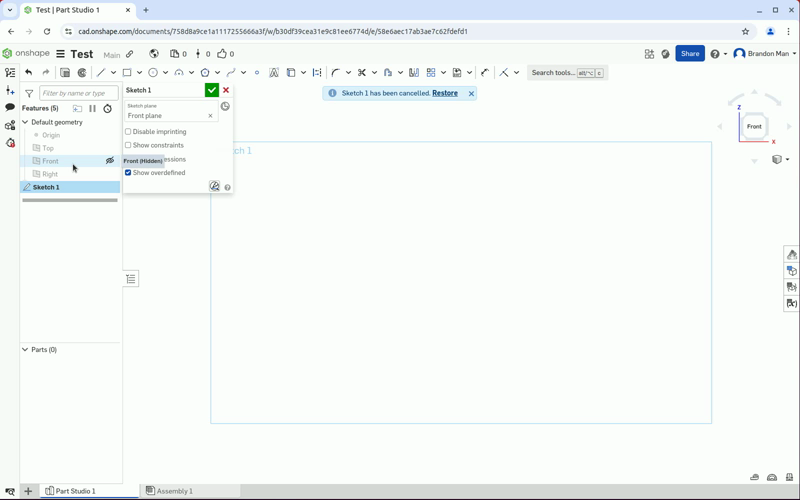
mouse_move(73, 352)
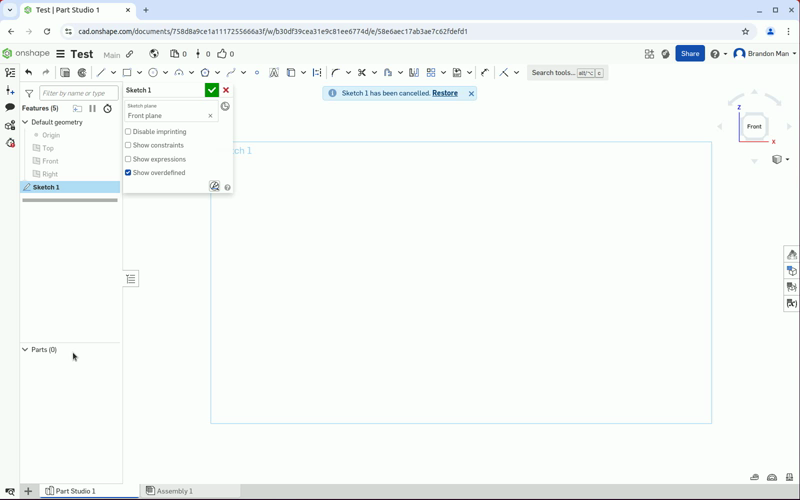
key(y)
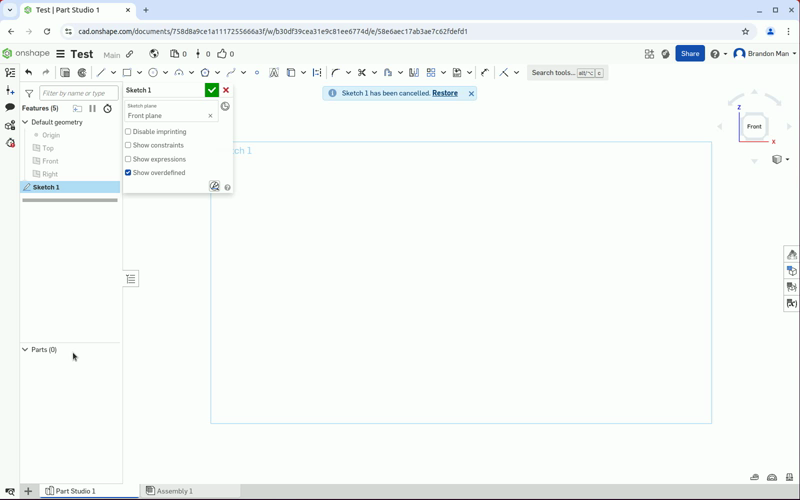
key(l)
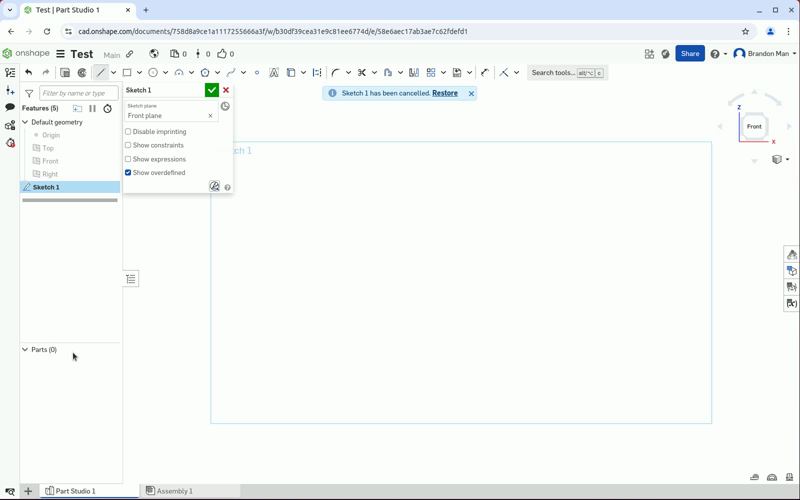
key_down(shift)
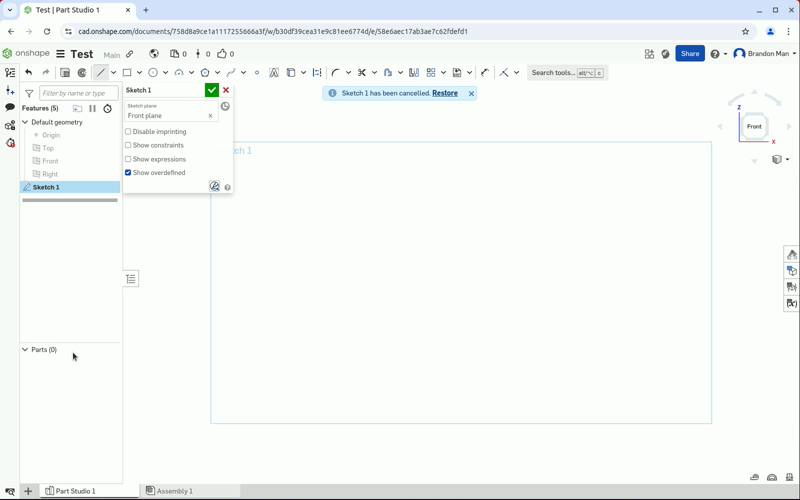
mouse_move(353, 297)
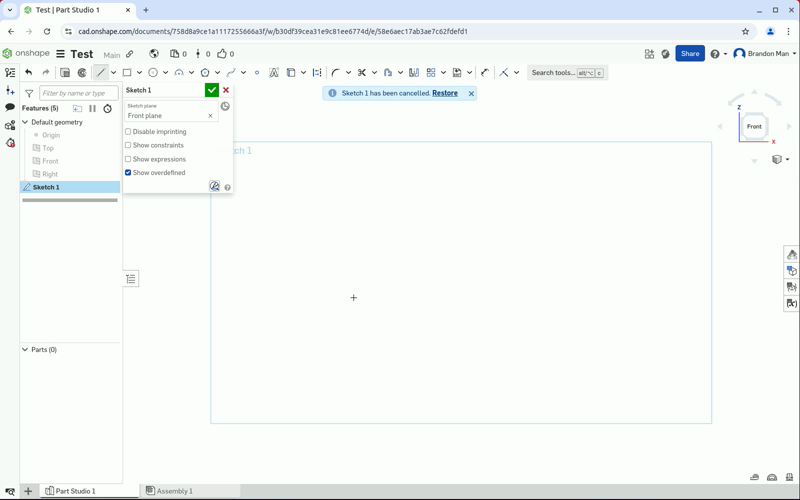
click(353, 297)
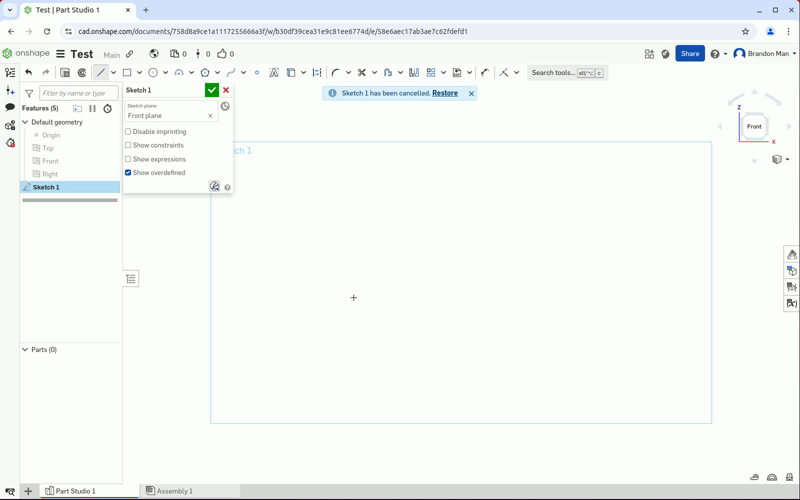
key_up(shift)
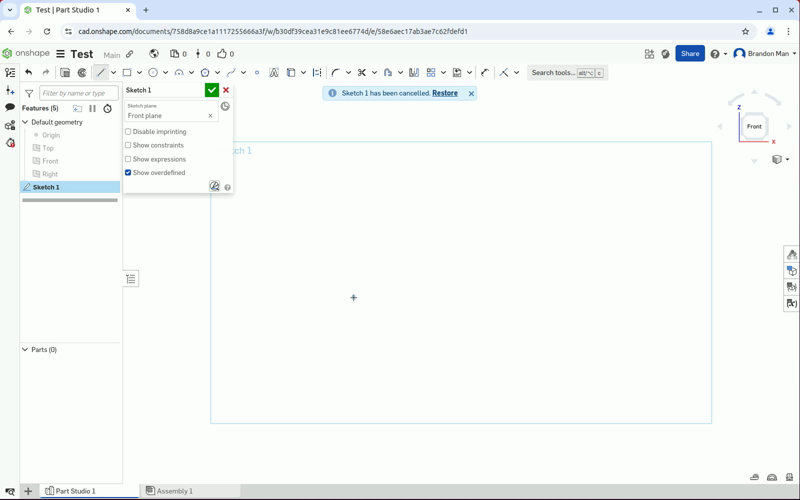
key_down(shift)
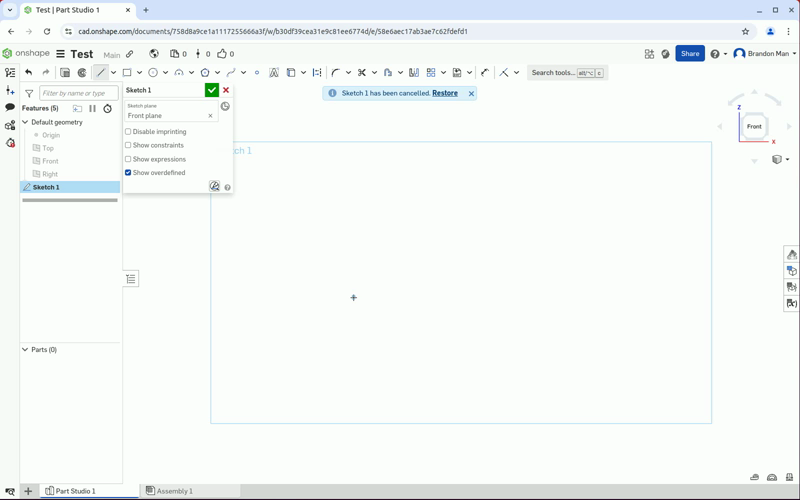
mouse_move(383, 297)
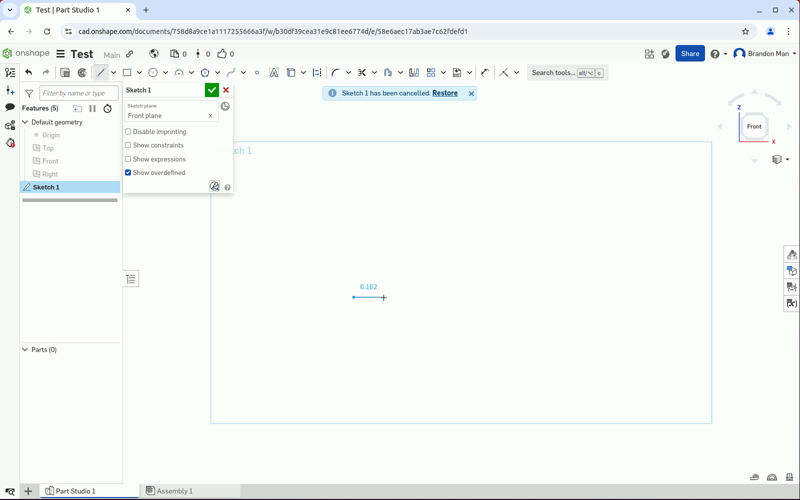
mouse_move(382, 297)
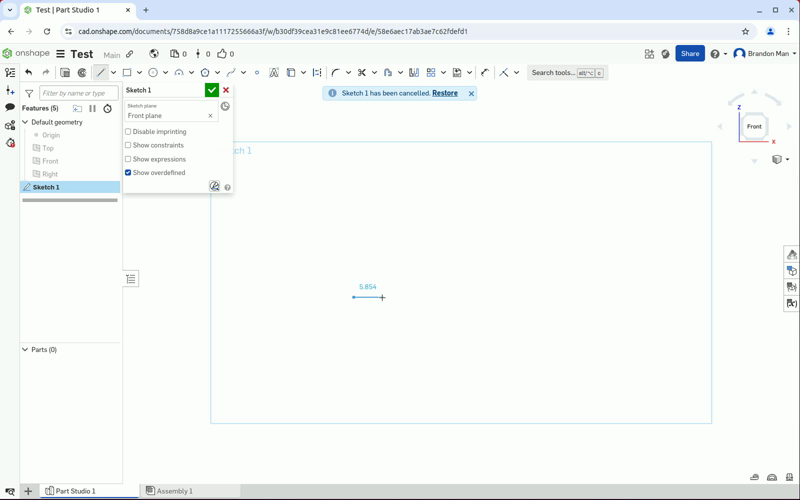
click(382, 297)
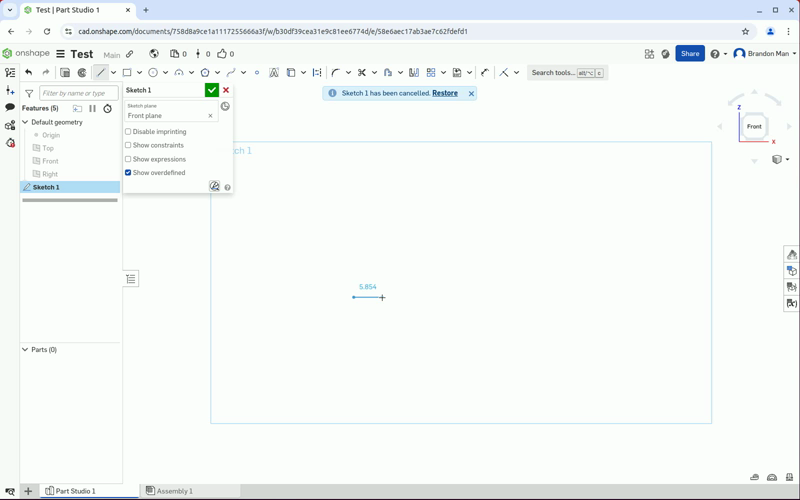
key_up(shift)
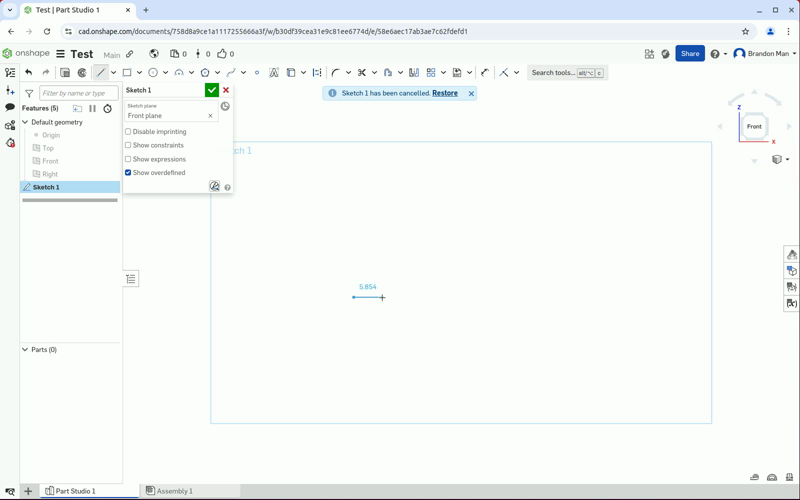
key_down(shift)
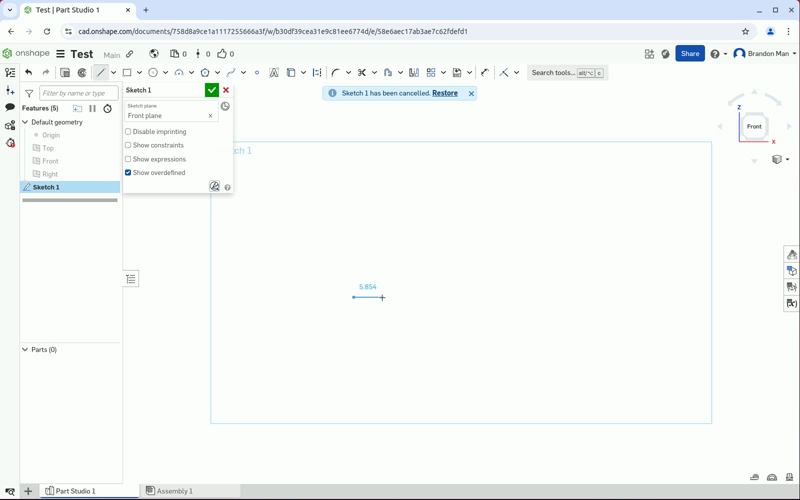
mouse_move(412, 297)
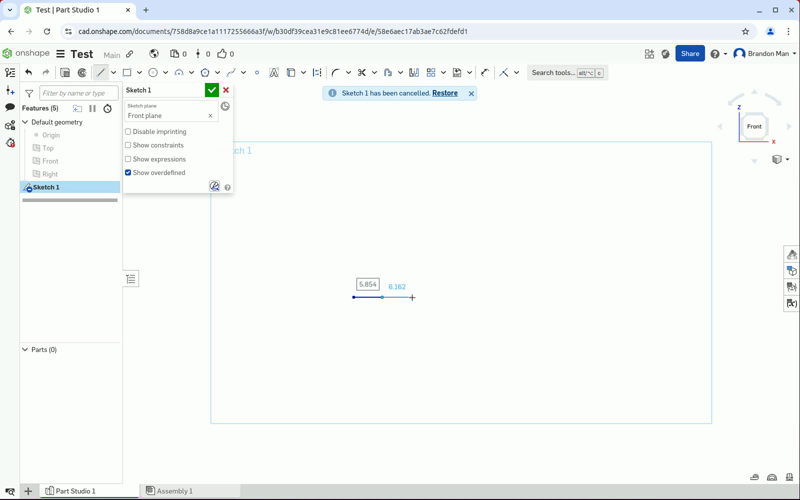
mouse_move(382, 267)
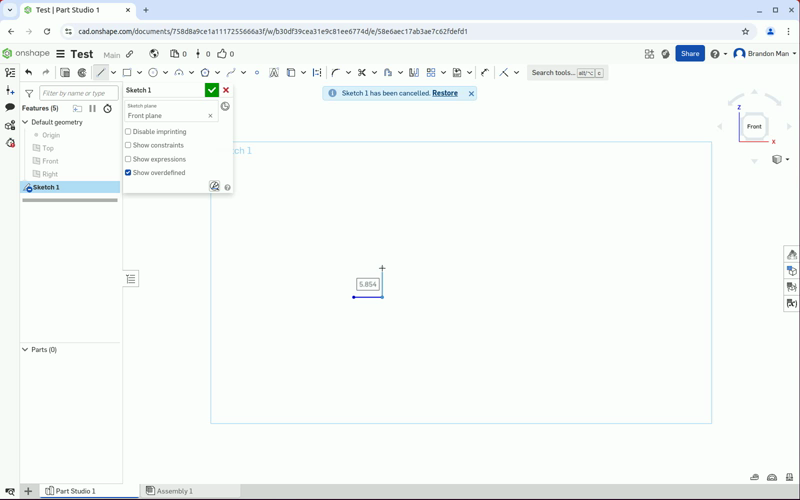
click(382, 267)
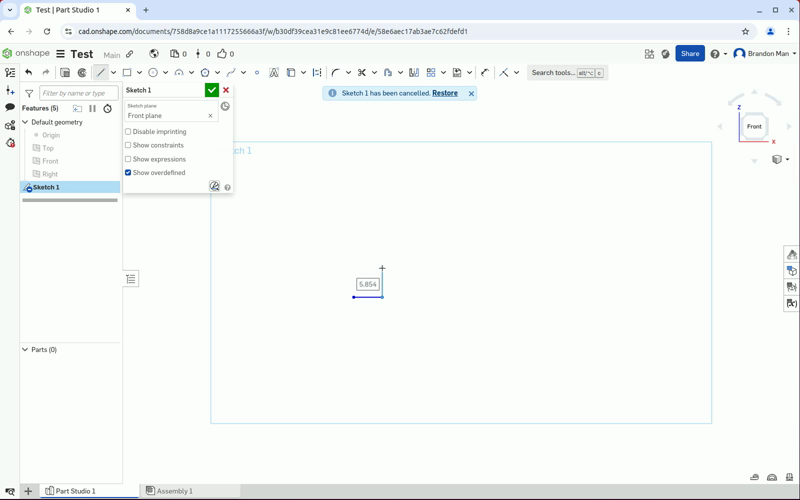
key_up(shift)
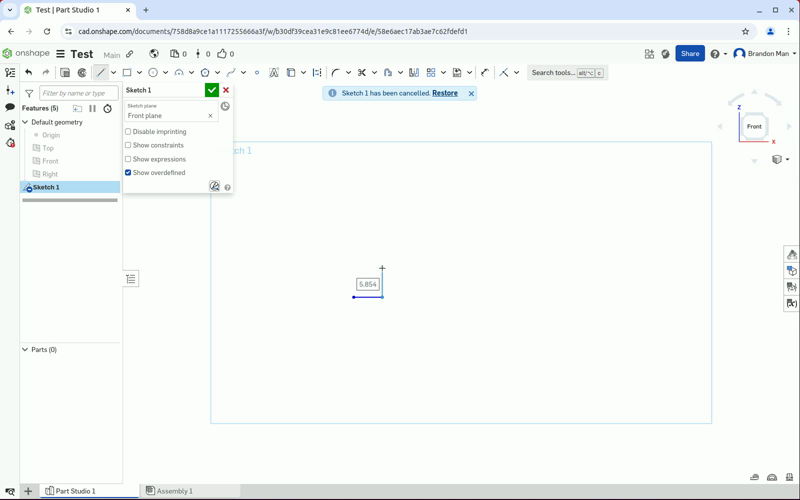
key_down(shift)
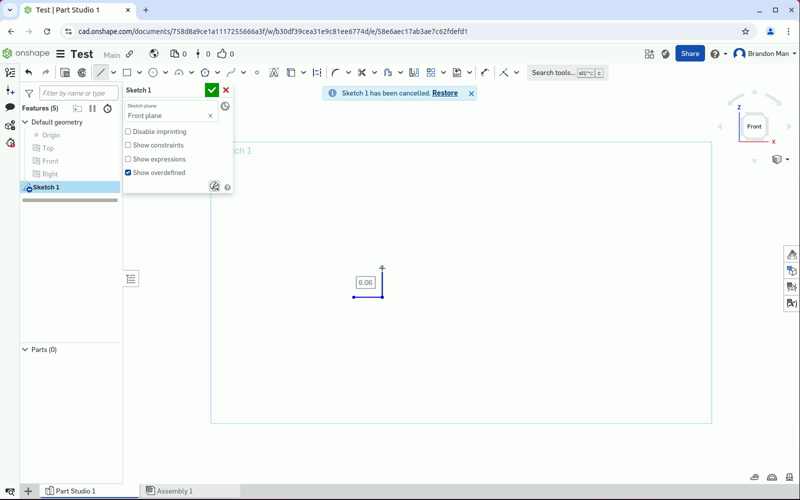
mouse_move(412, 267)
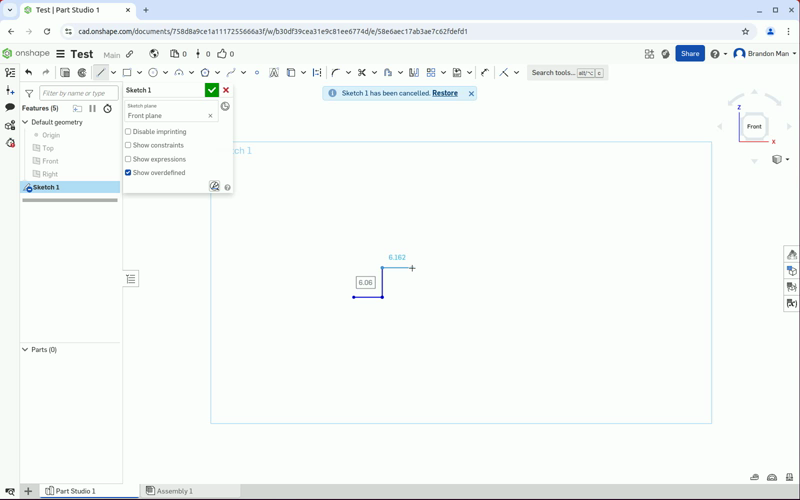
mouse_move(353, 267)
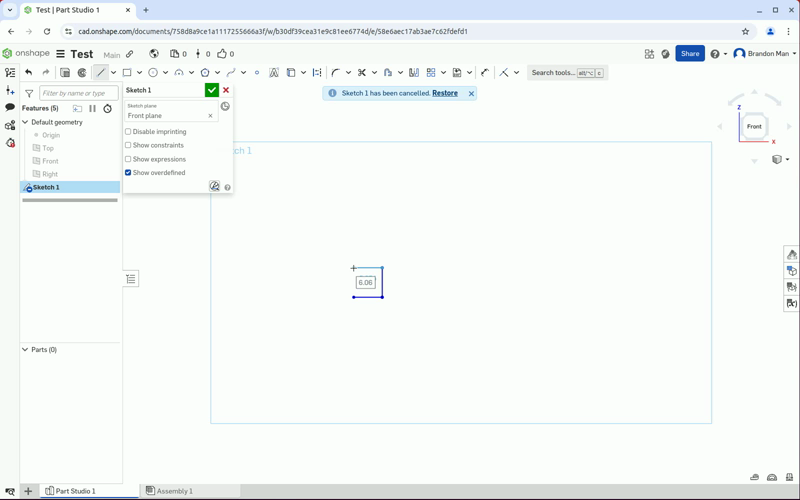
click(353, 267)
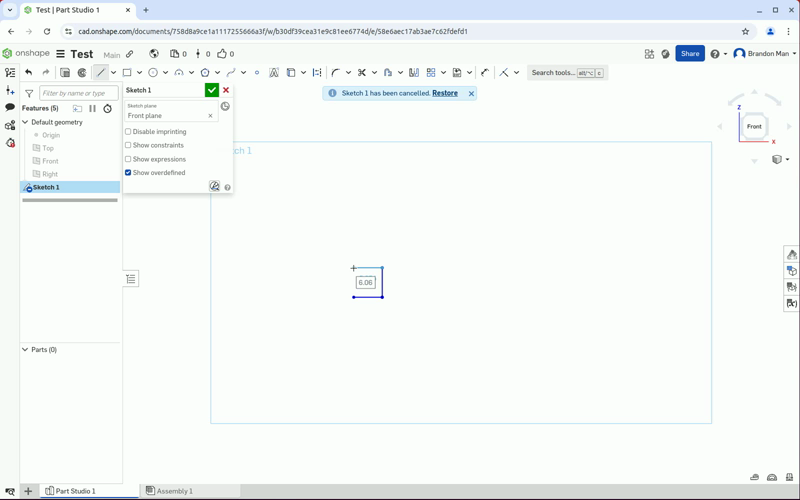
key_up(shift)
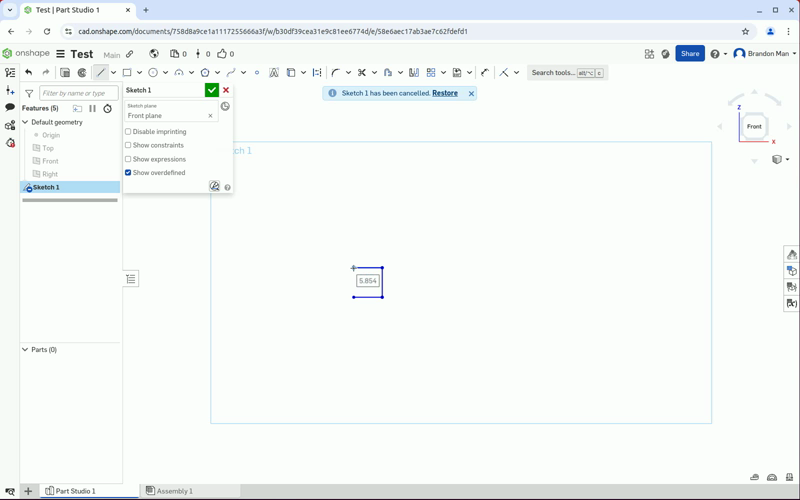
mouse_move(383, 267)
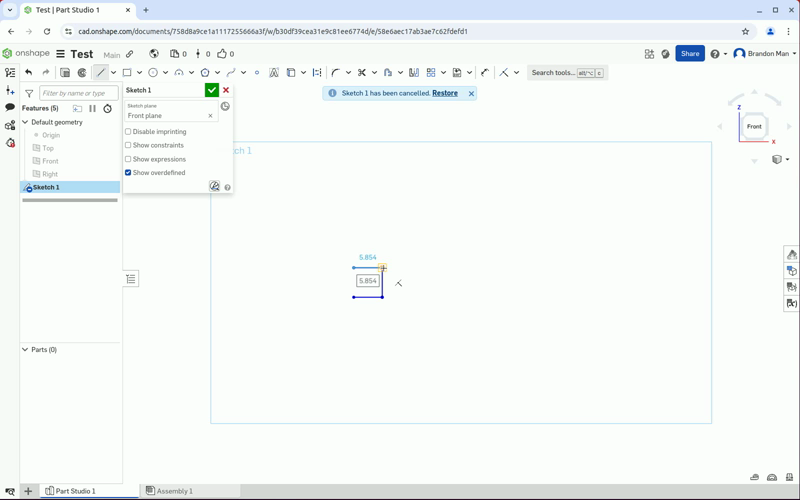
key_down(shift)
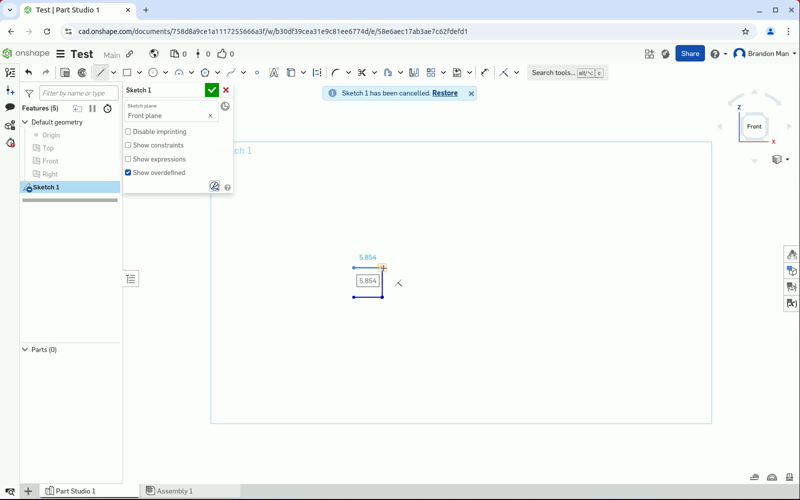
mouse_move(353, 297)
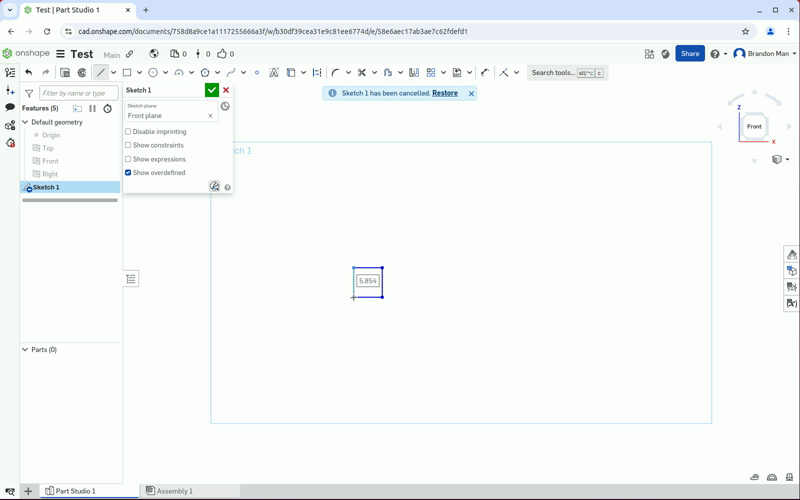
key_up(shift)
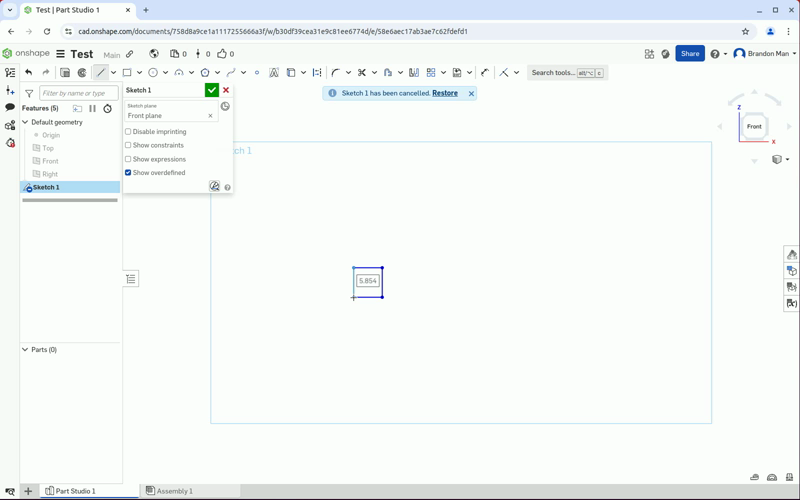
click(353, 297)
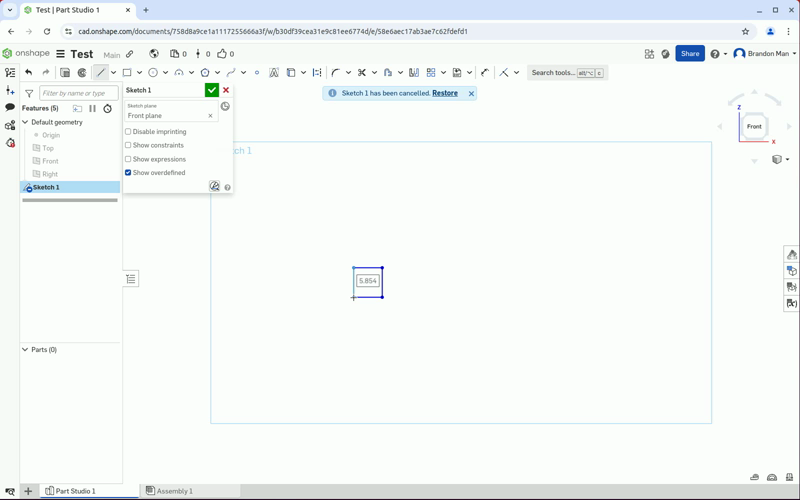
key(esc)
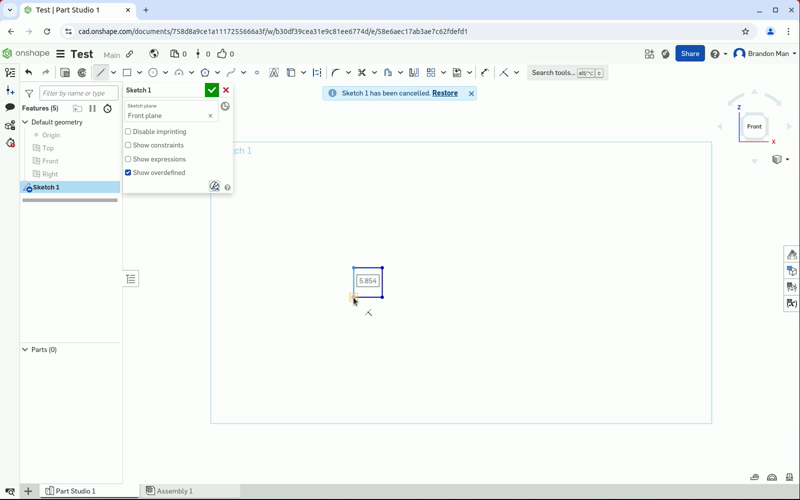
mouse_move(364, 287)
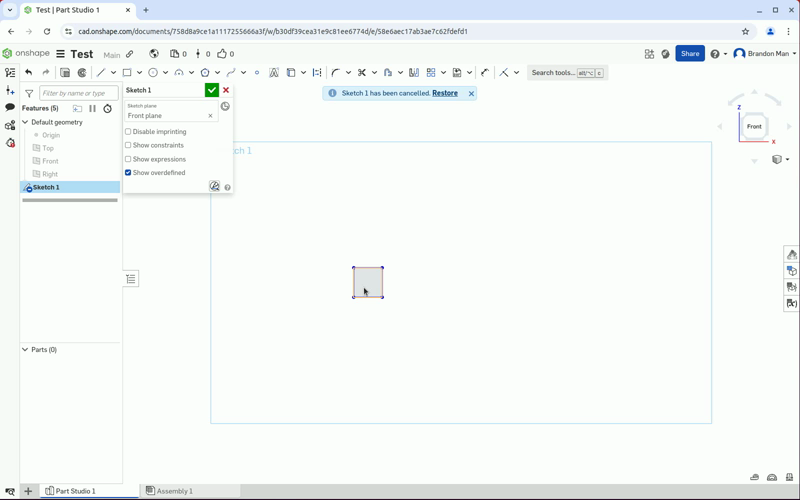
scroll(6)
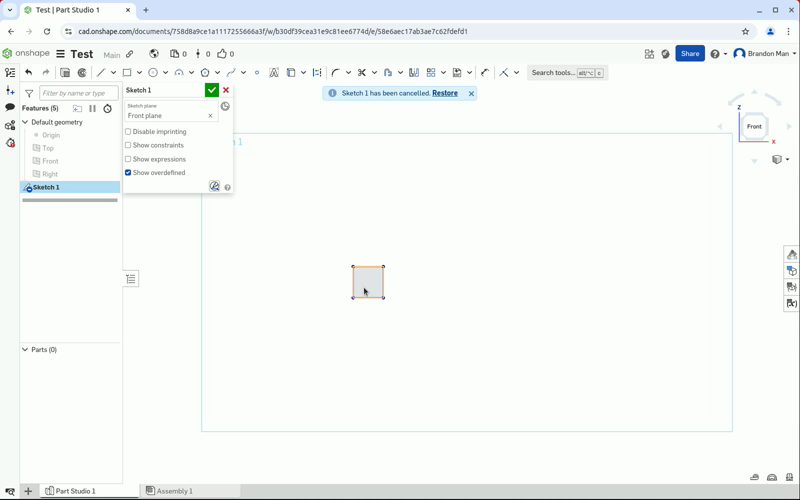
scroll(6)
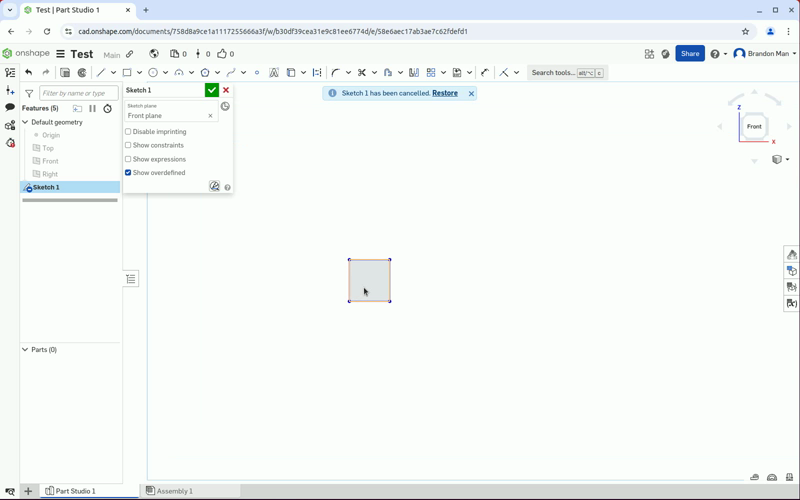
scroll(6)
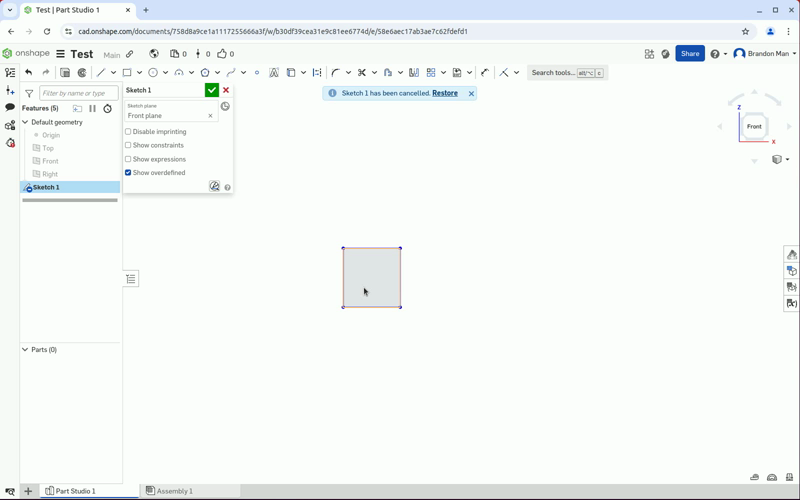
scroll(6)
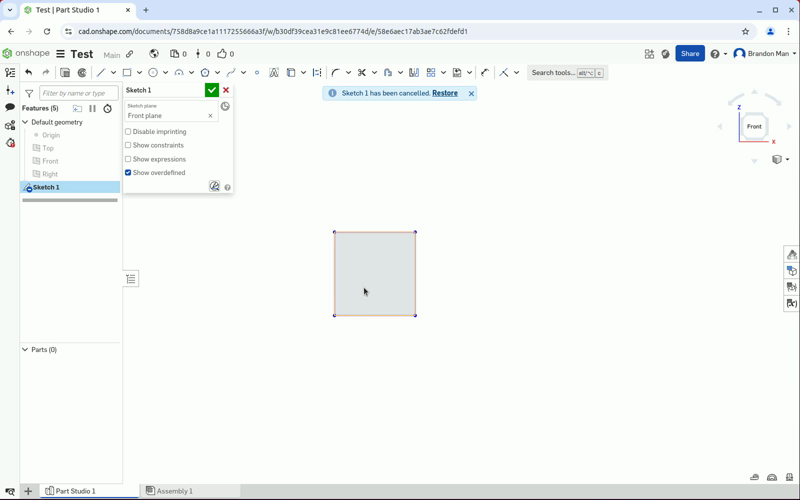
scroll(6)
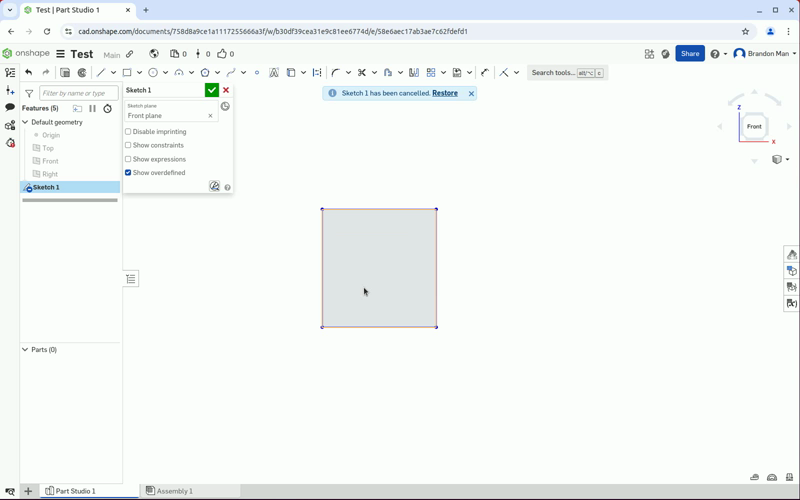
scroll(6)
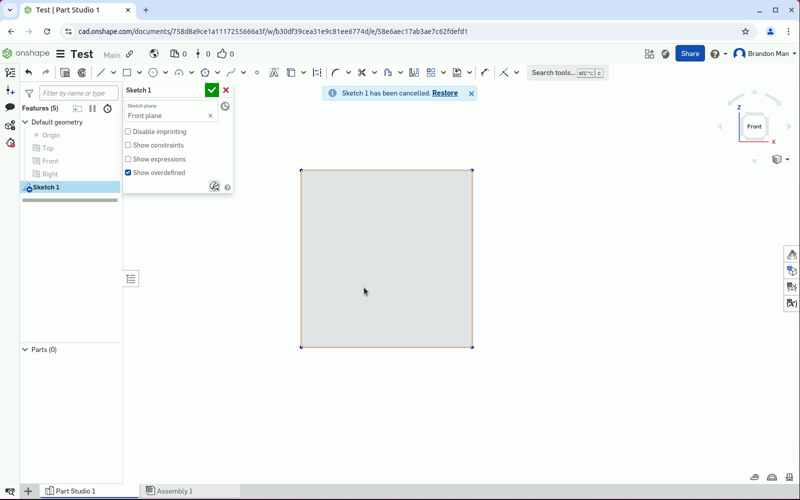
scroll(6)
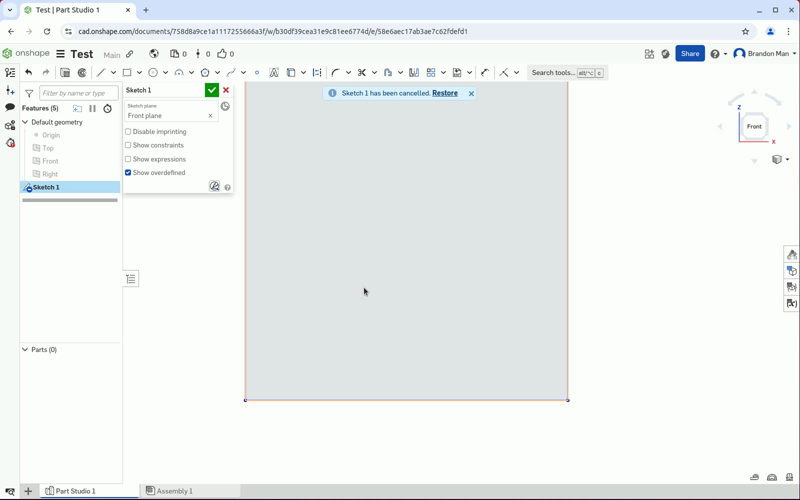
click(364, 287)
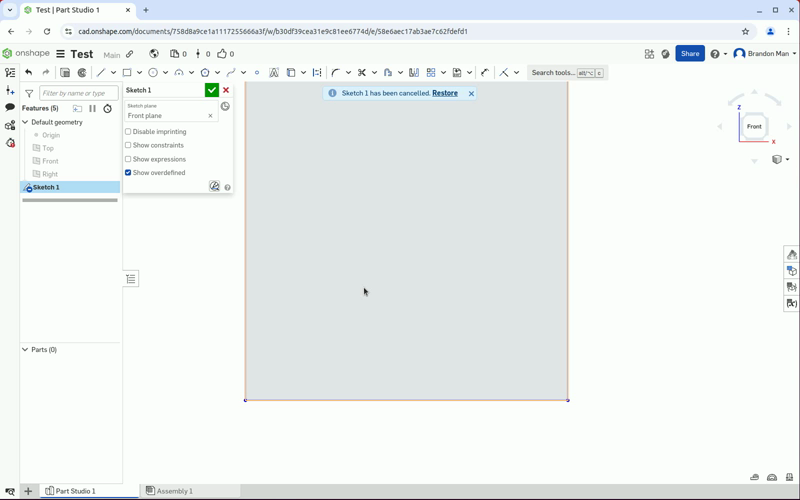
scroll(-6)
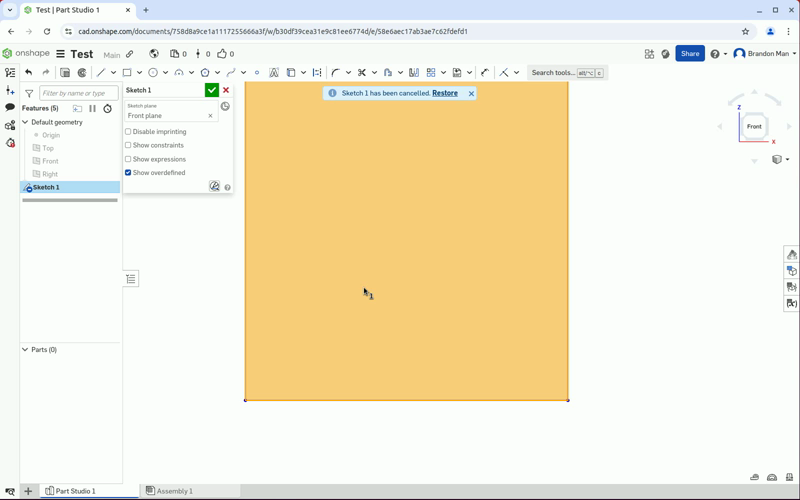
scroll(-6)
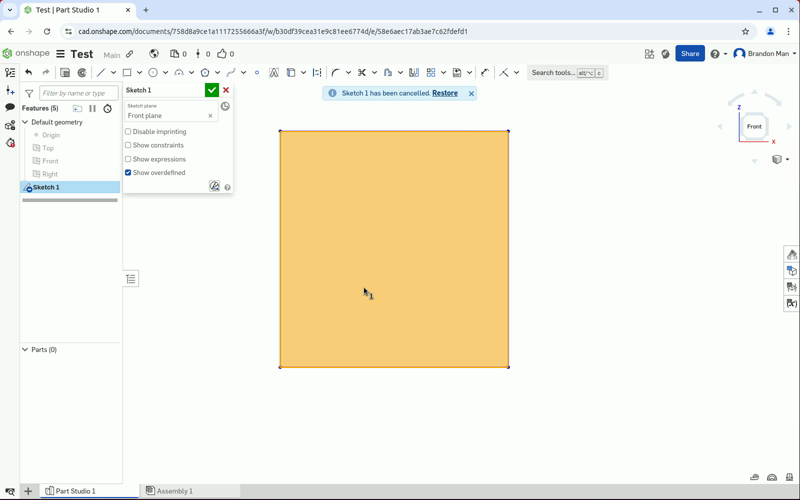
scroll(-6)
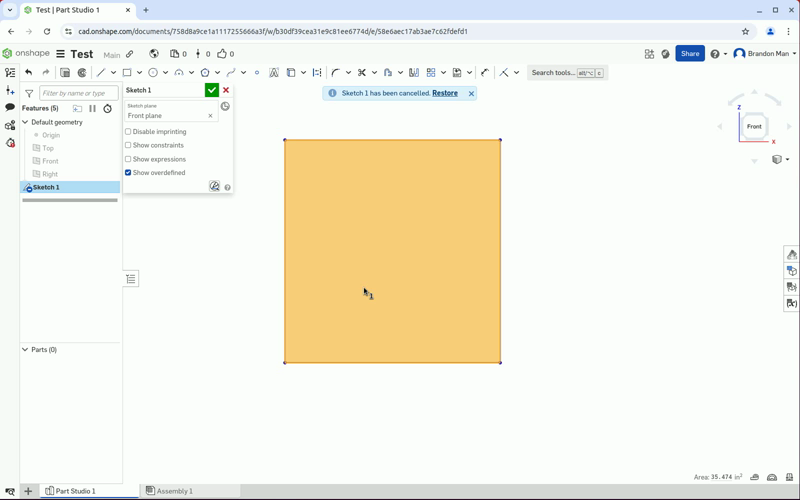
scroll(-6)
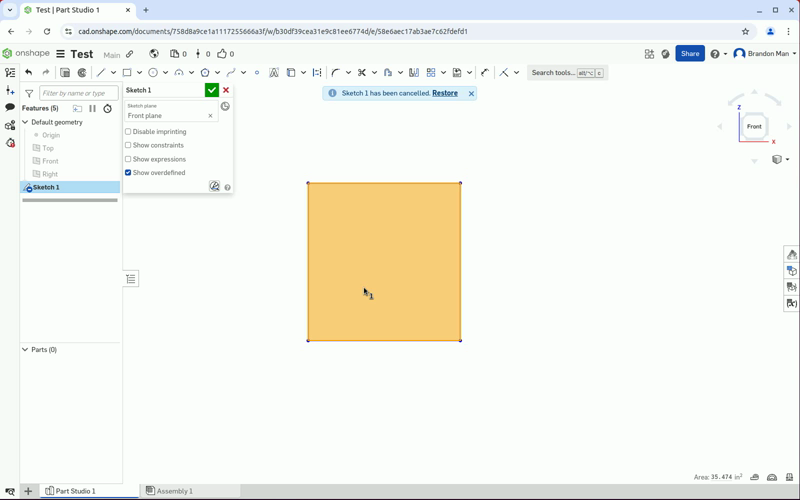
scroll(-6)
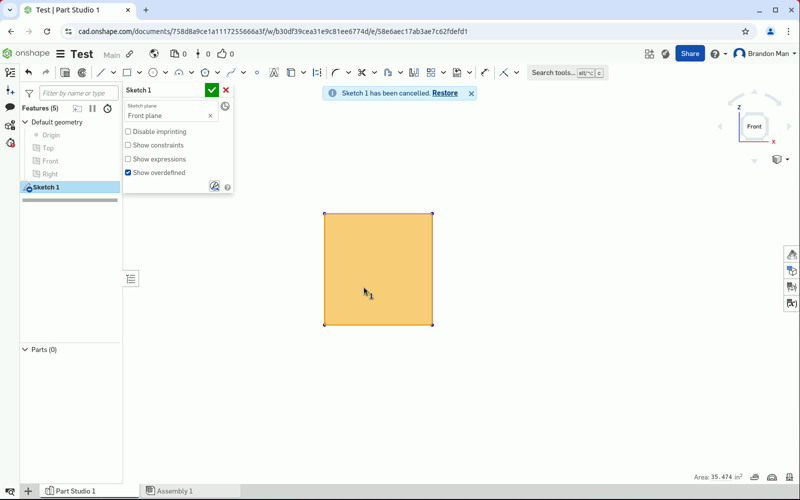
scroll(-6)
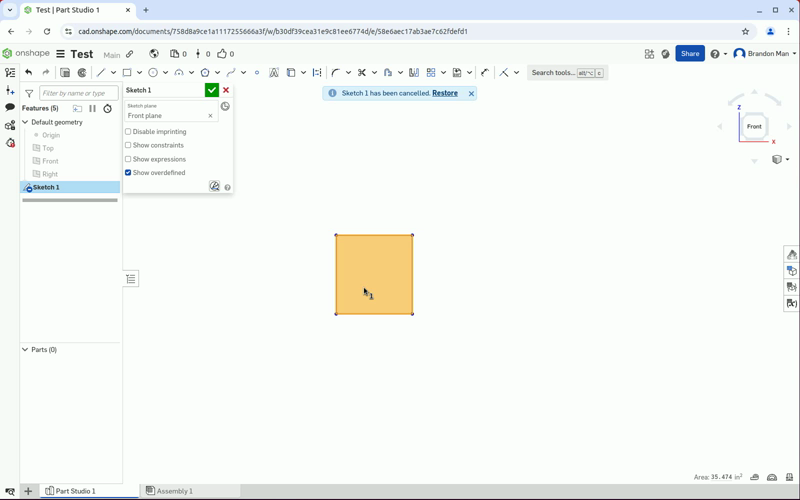
scroll(-6)
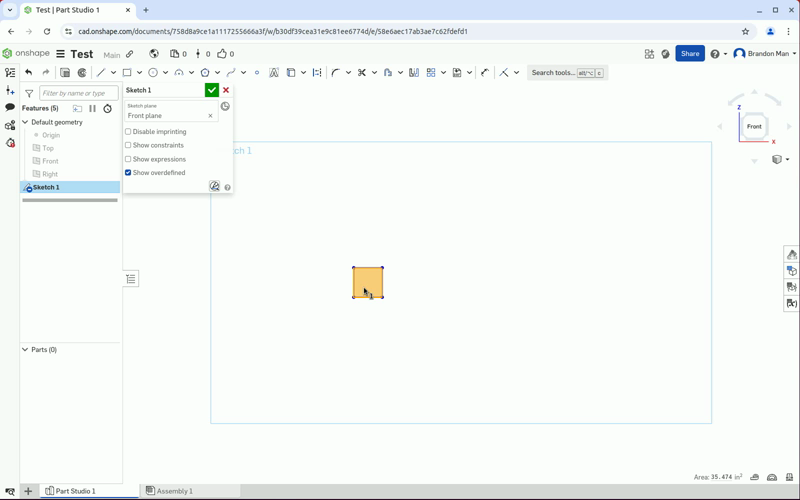
mouse_move(73, 352)
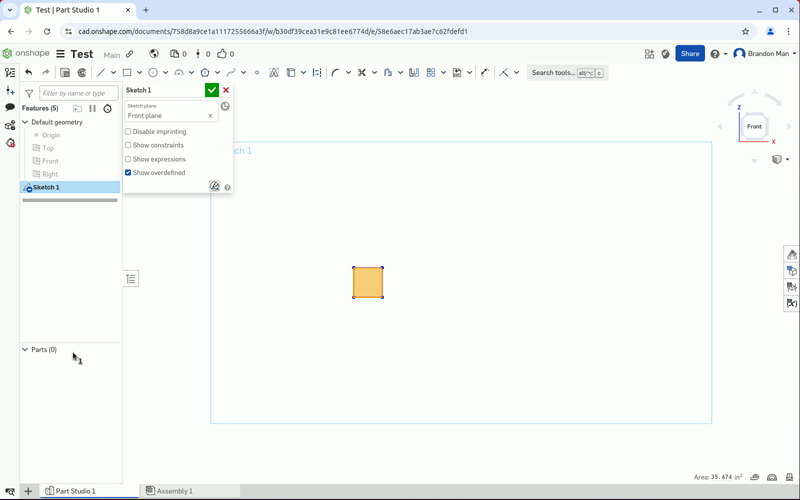
key(shift+y)
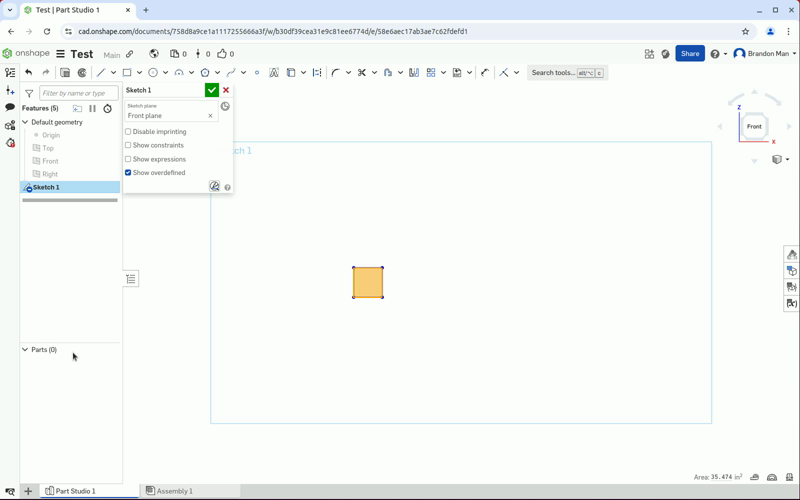
key(shift+e)
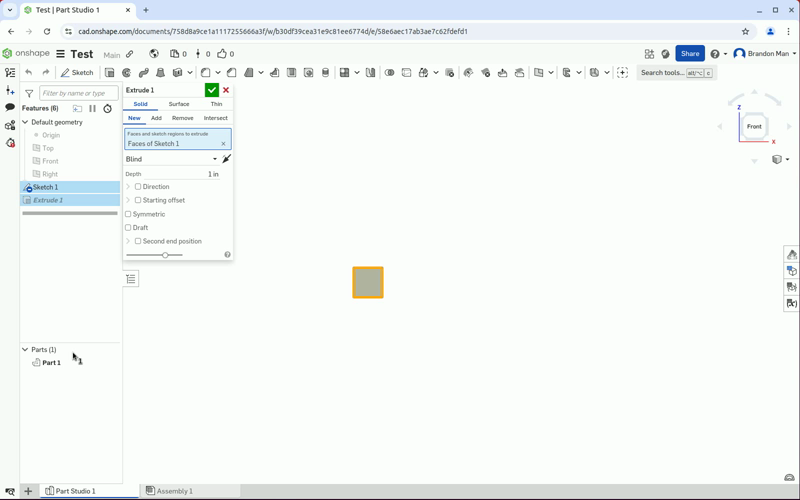
mouse_move(143, 106)
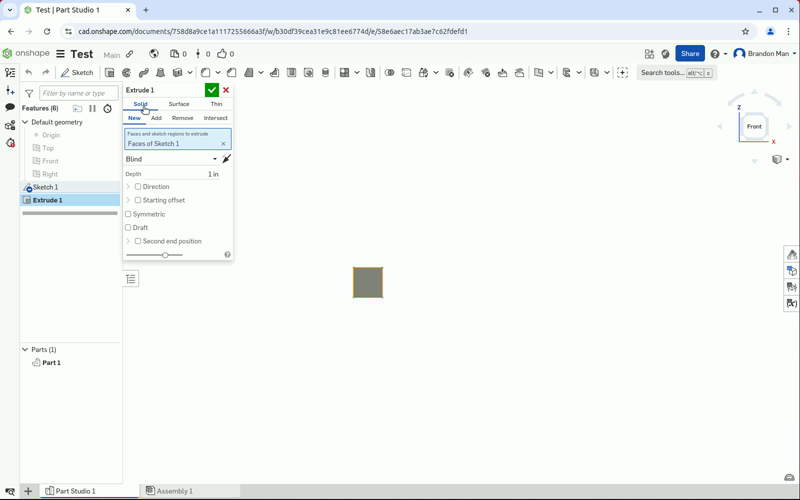
click(143, 106)
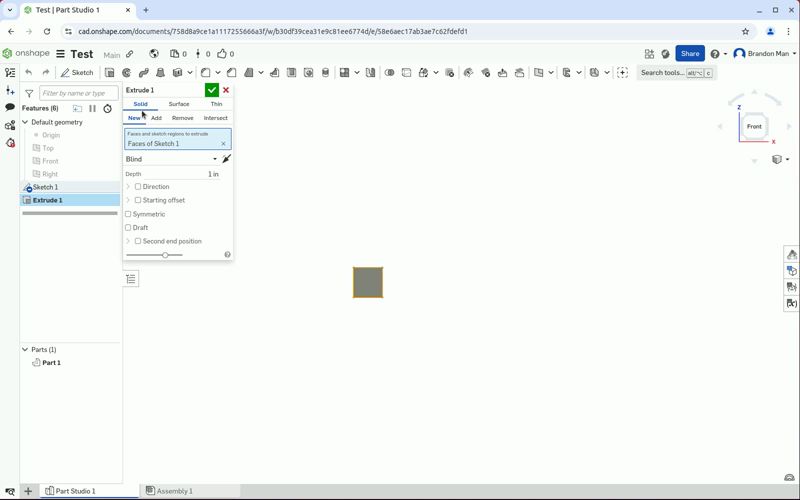
mouse_move(137, 120)
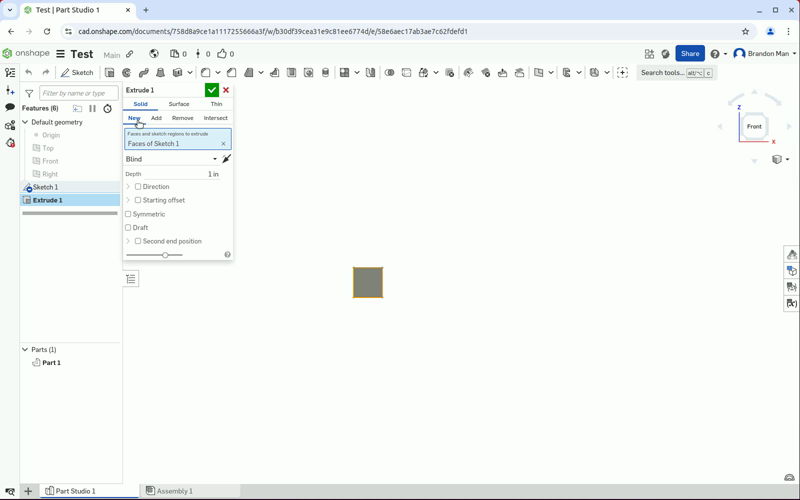
click(137, 120)
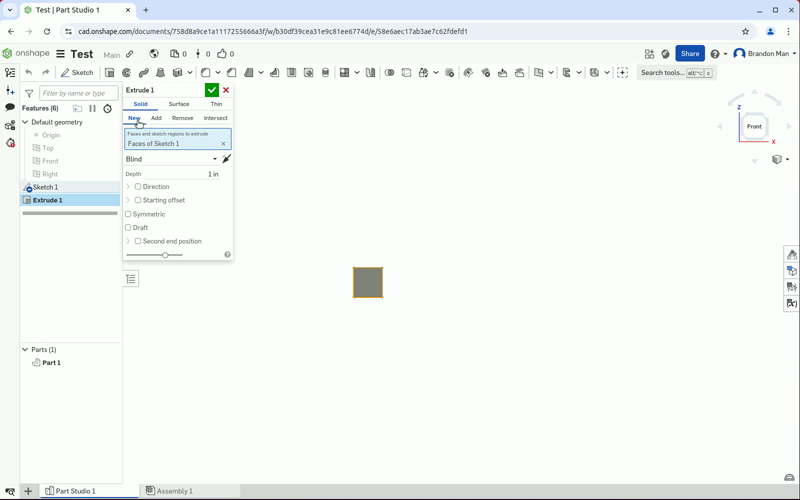
key(tab, 4)
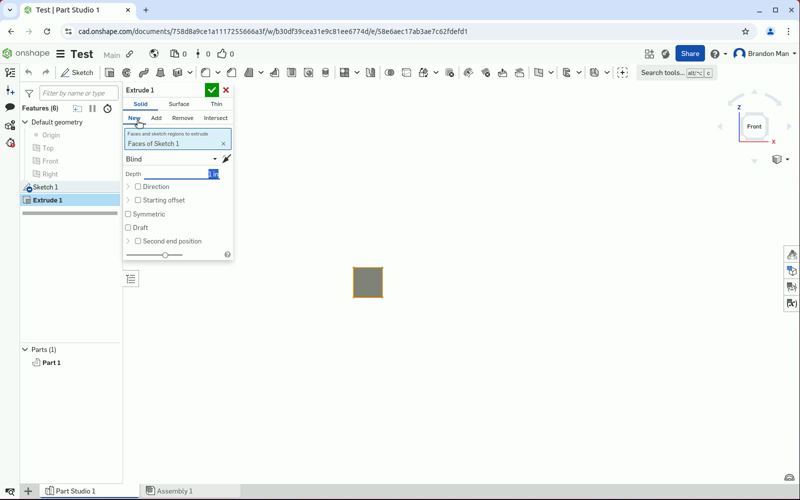
text(5.777)
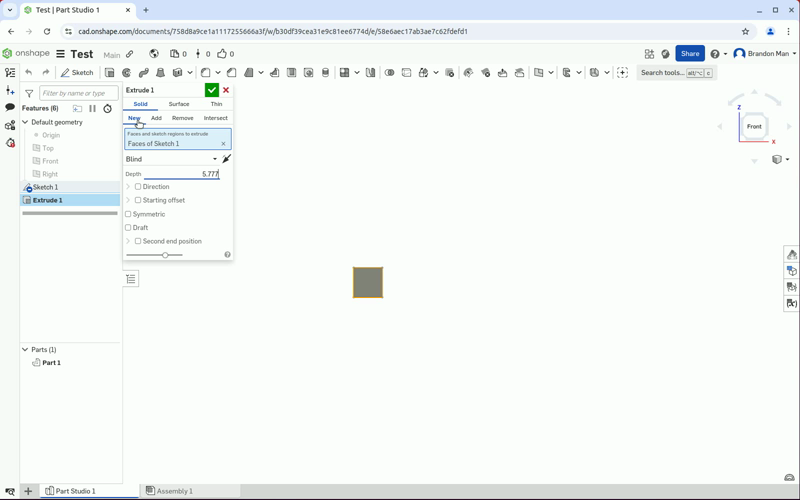
key(enter)
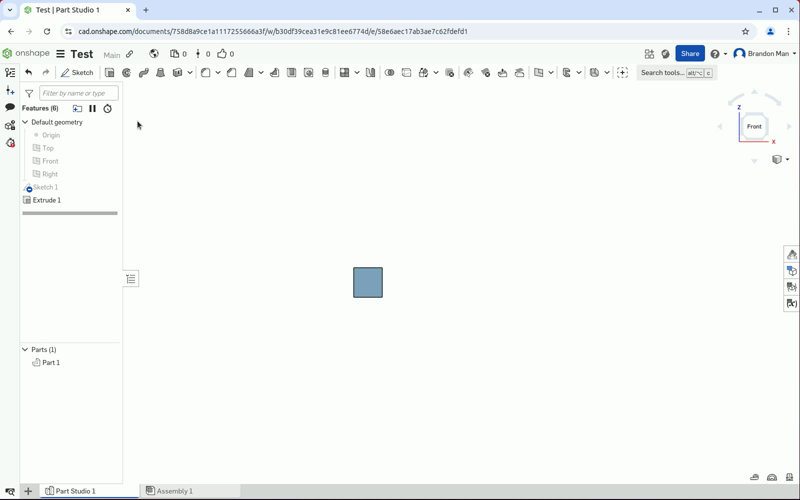
key(shift+h)
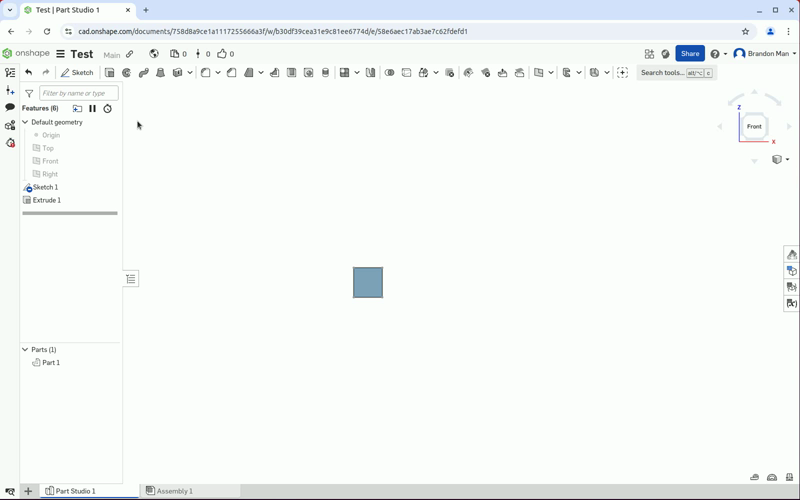
key(shift+h)
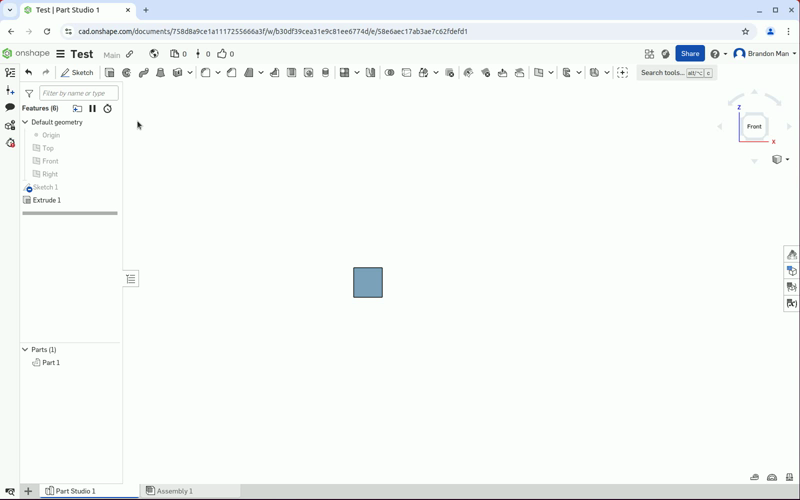
mouse_move(73, 189)
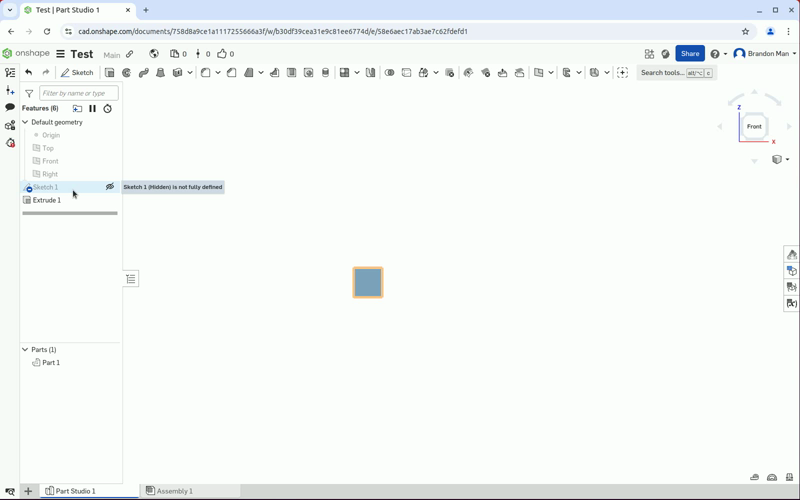
click(73, 189)
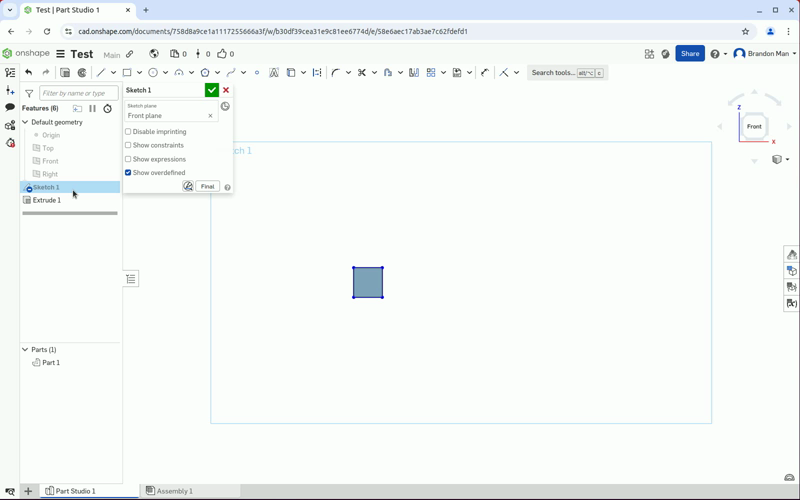
mouse_move(229, 92)
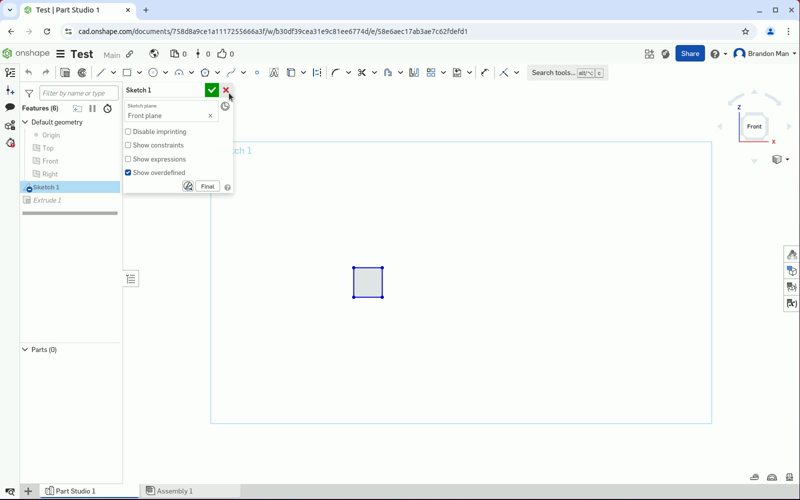
click(229, 92)
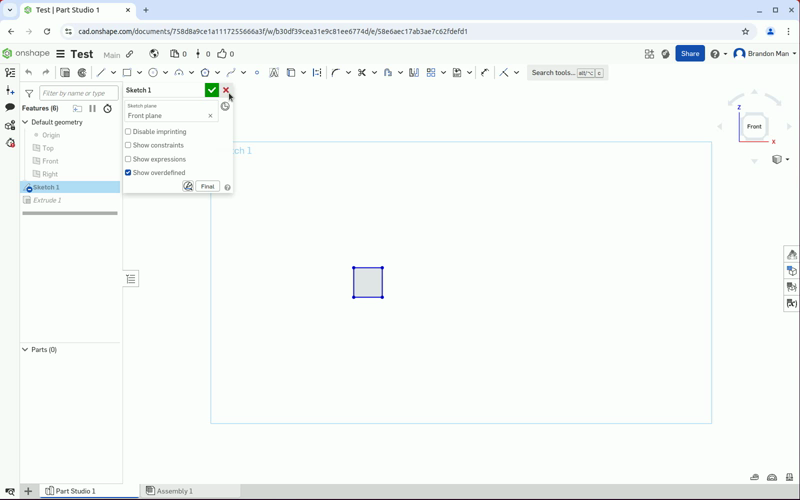
key(shift+s)
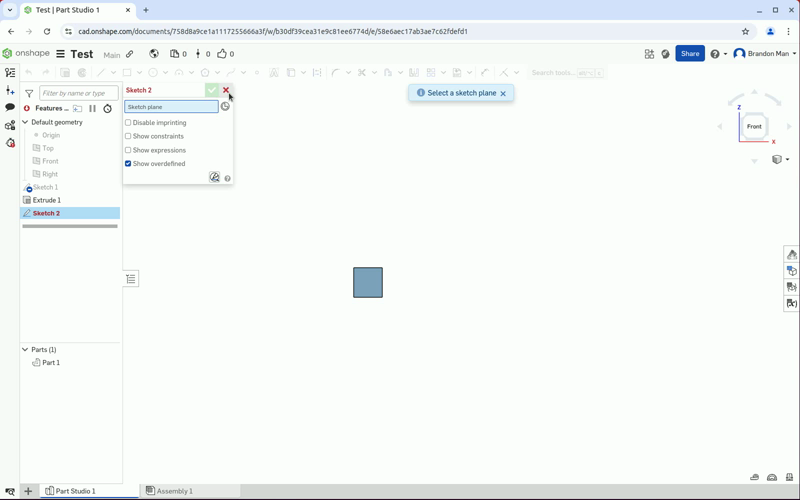
mouse_move(73, 163)
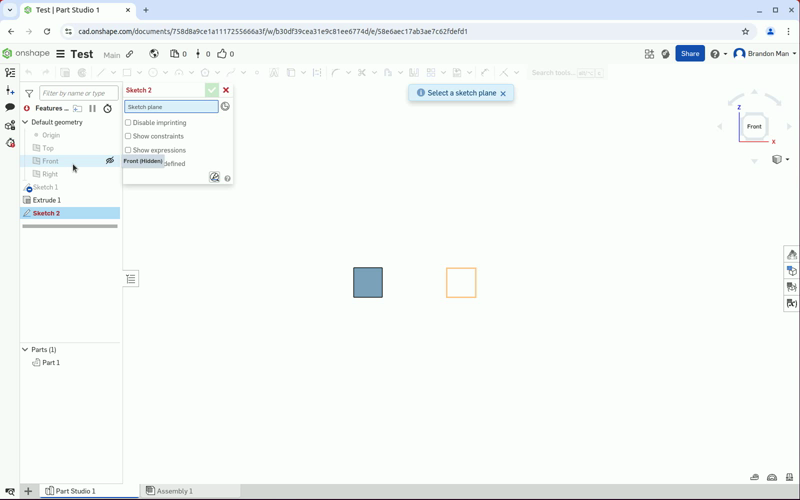
click(73, 163)
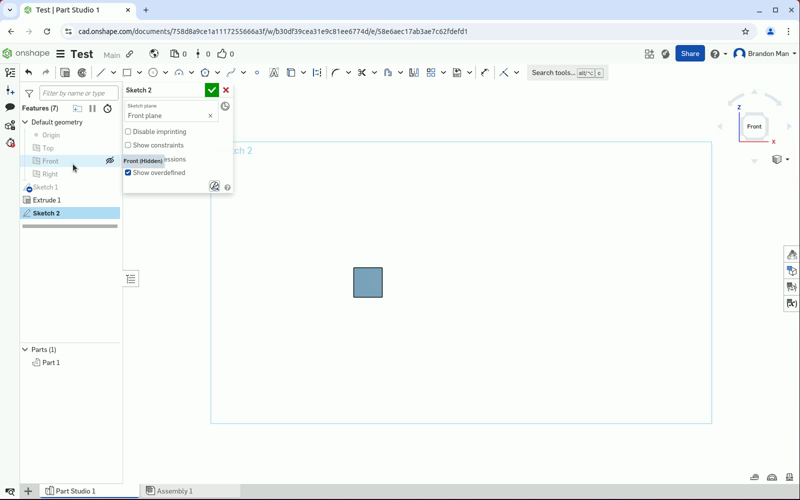
mouse_move(73, 352)
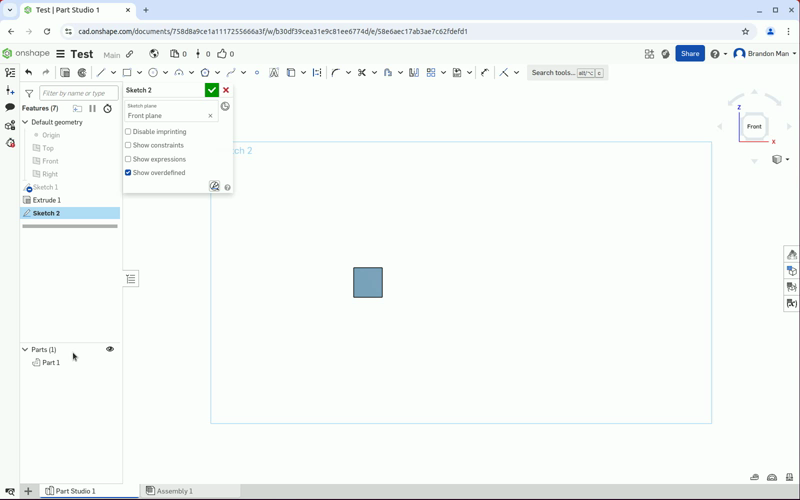
key(y)
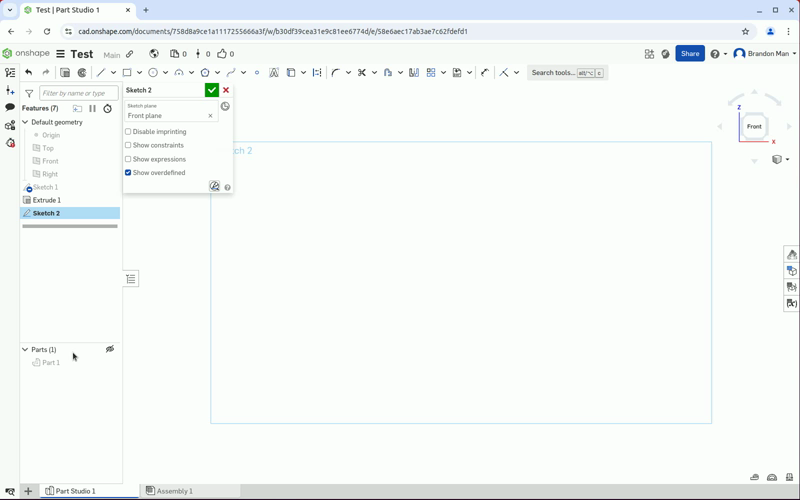
key(l)
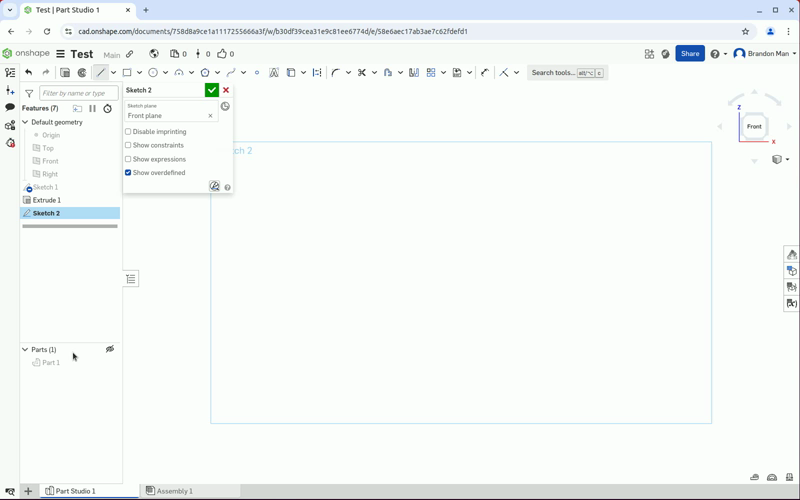
key_down(shift)
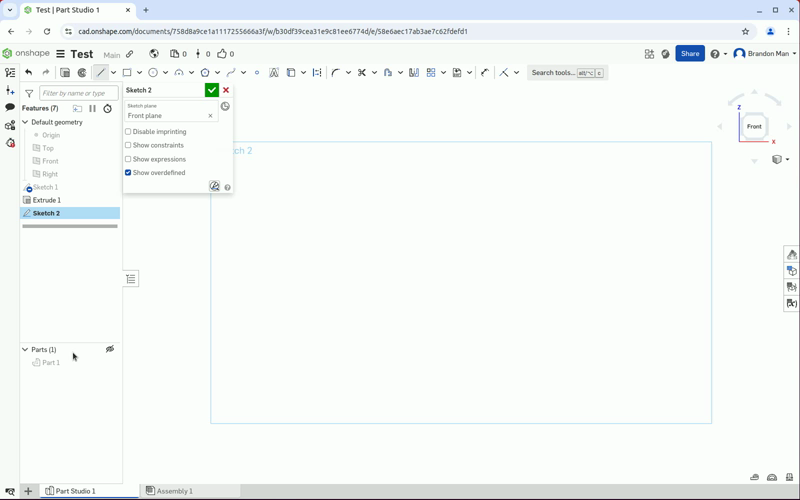
mouse_move(532, 357)
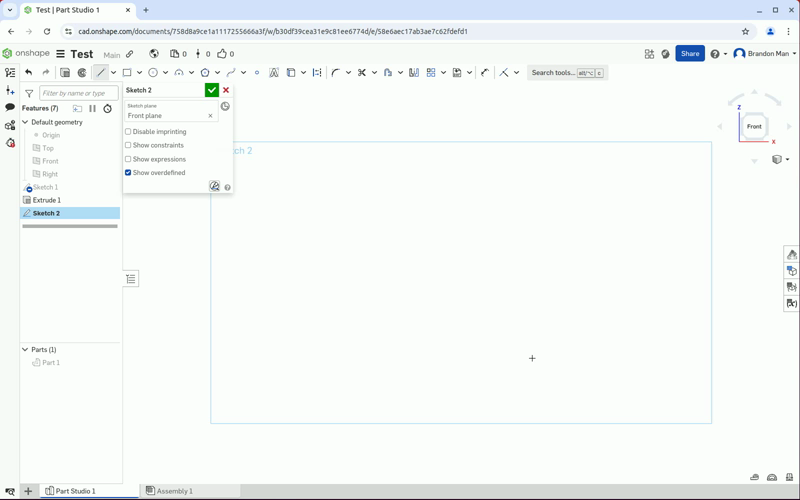
click(532, 357)
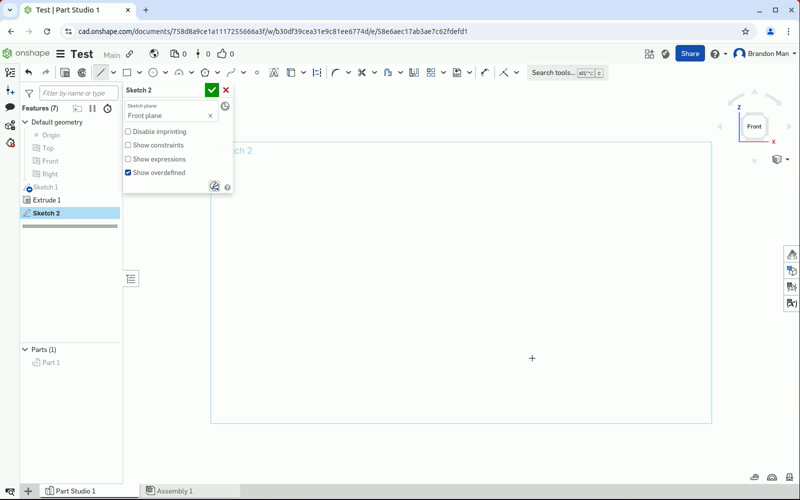
key_up(shift)
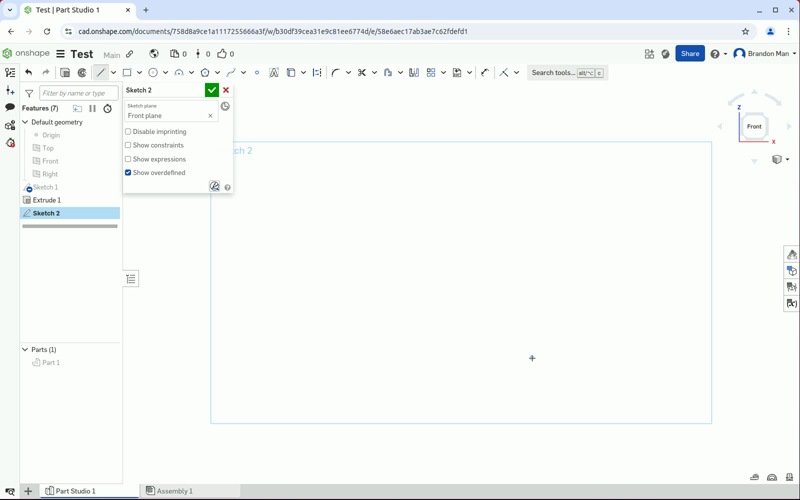
key_down(shift)
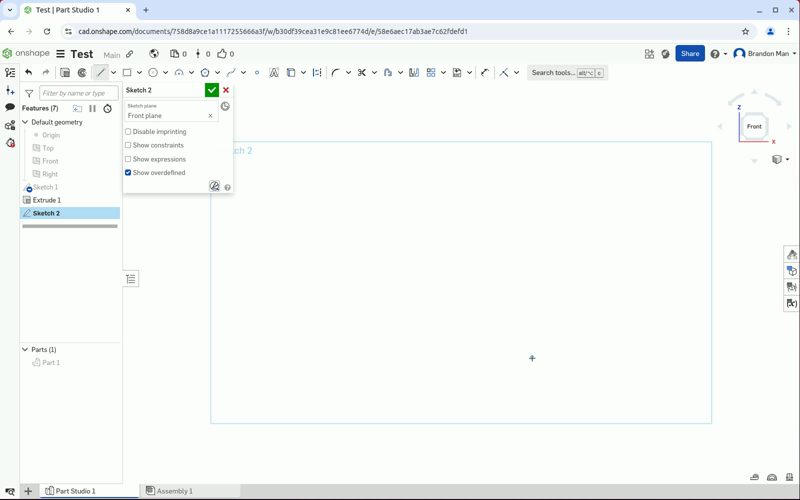
mouse_move(562, 357)
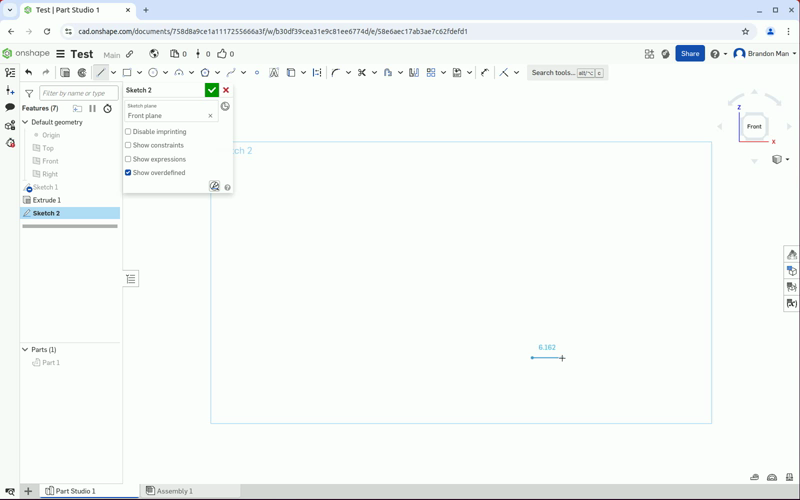
mouse_move(573, 357)
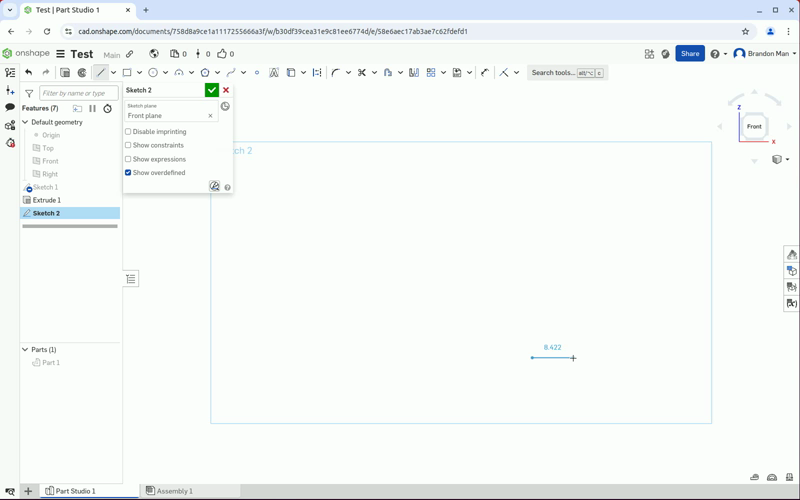
click(573, 357)
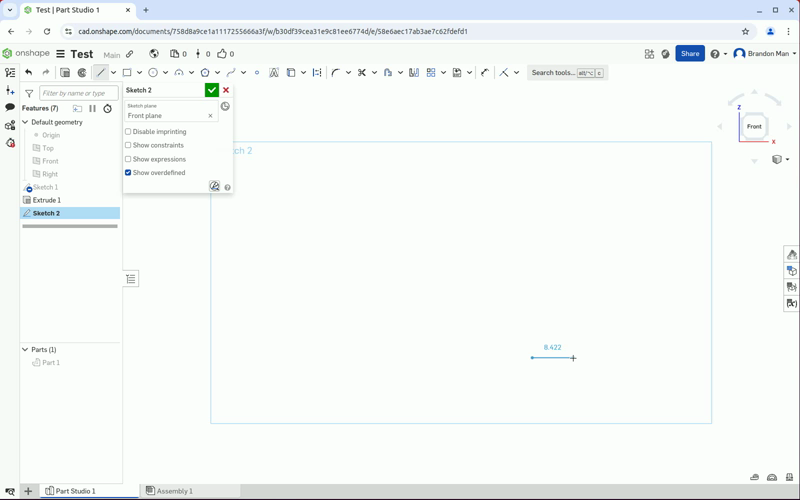
key_up(shift)
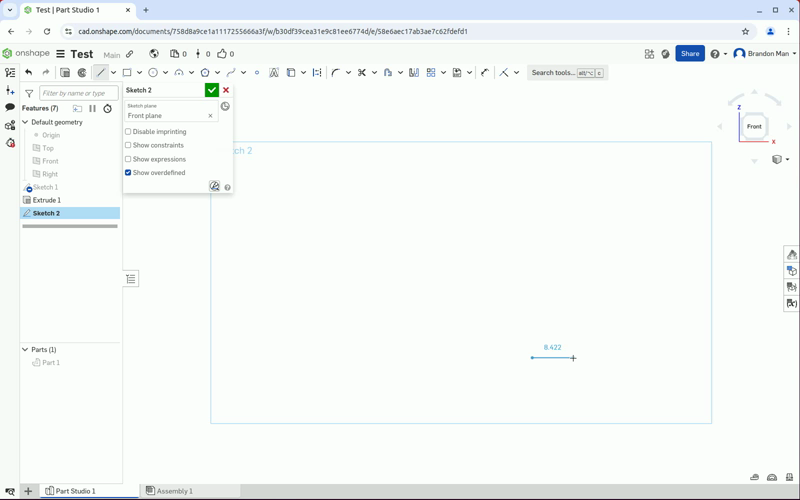
key_down(shift)
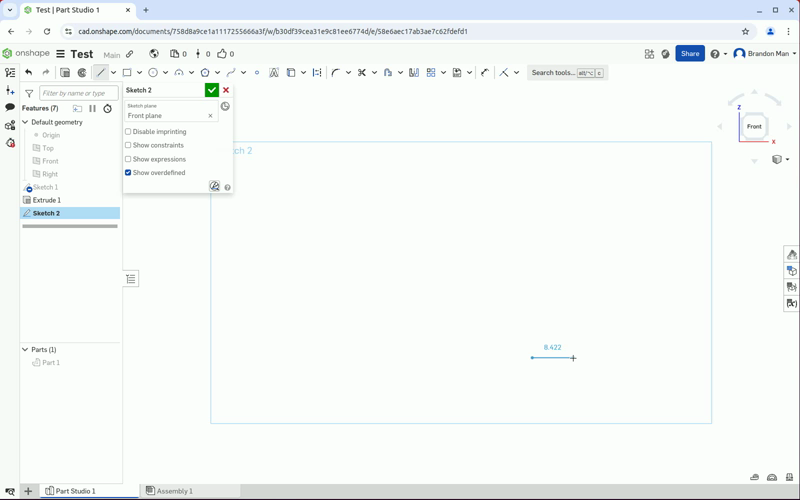
mouse_move(573, 276)
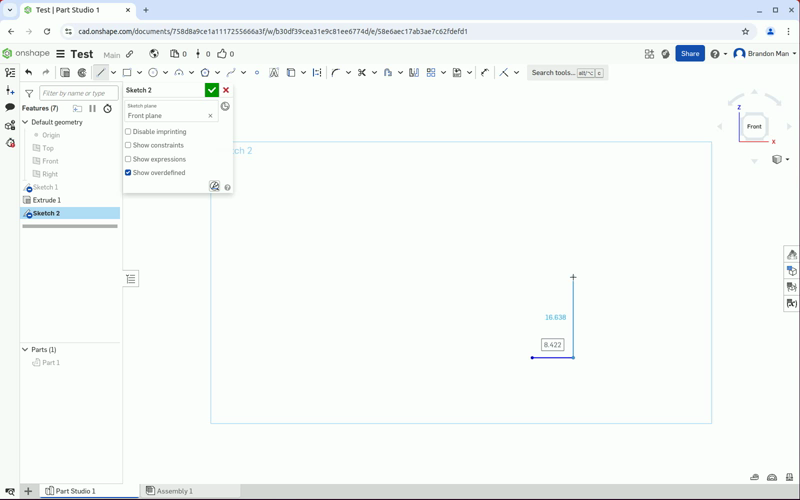
click(573, 276)
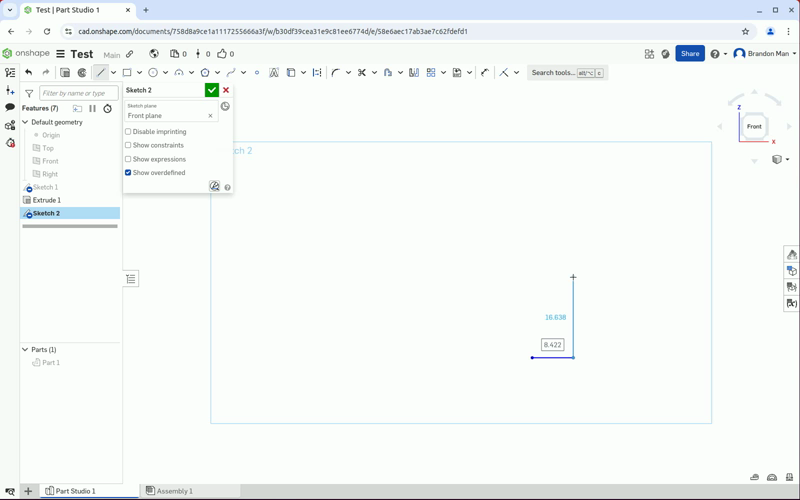
key_up(shift)
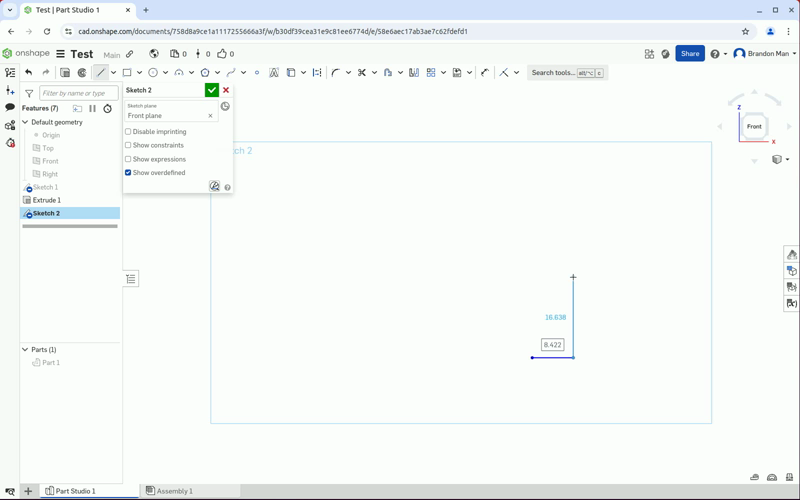
key_down(shift)
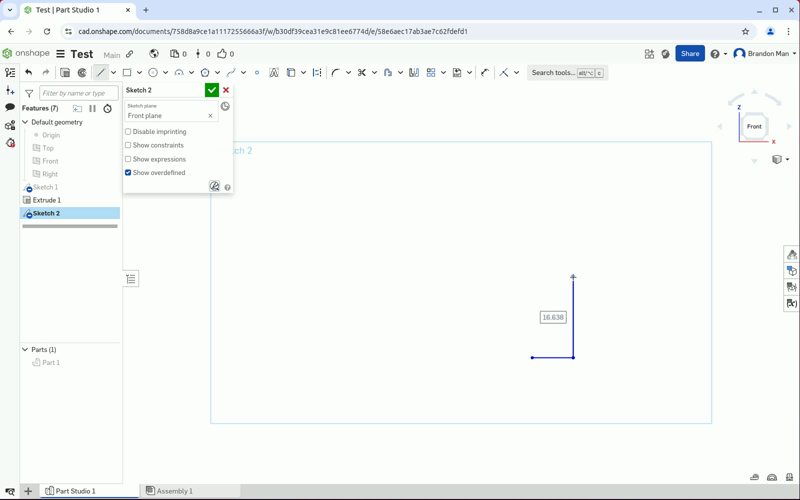
mouse_move(589, 276)
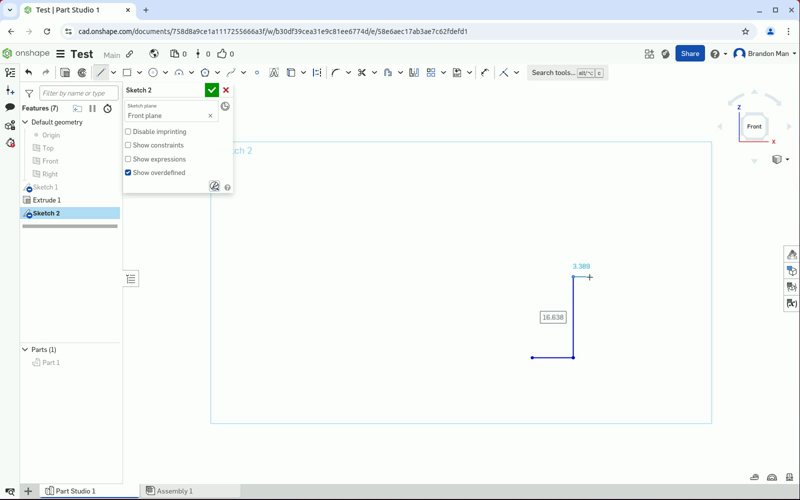
mouse_move(532, 276)
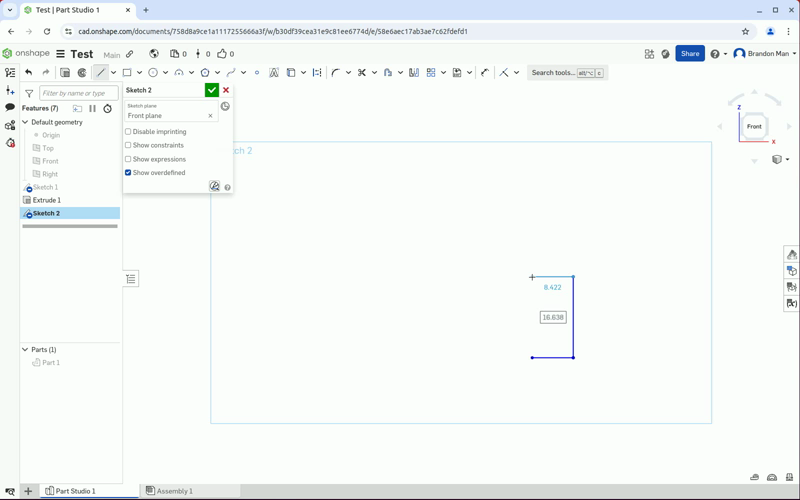
click(532, 276)
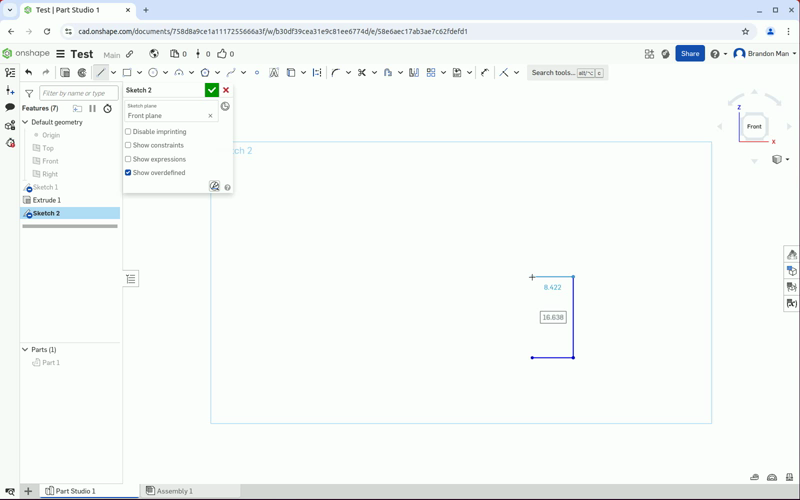
key_up(shift)
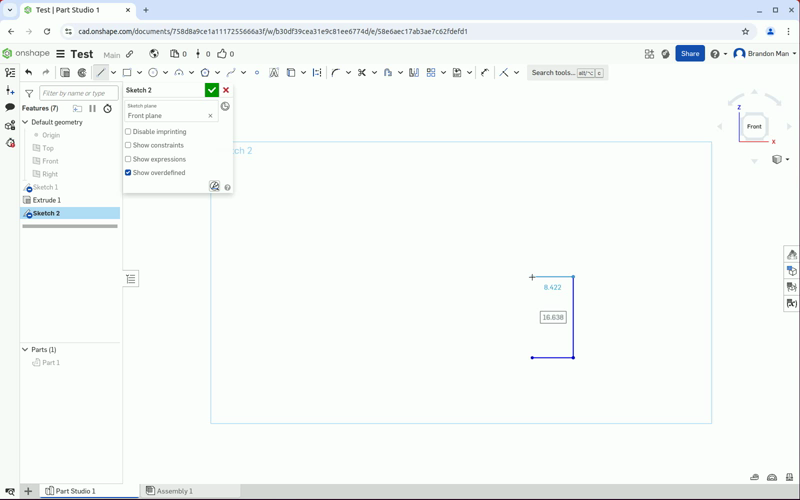
key_down(shift)
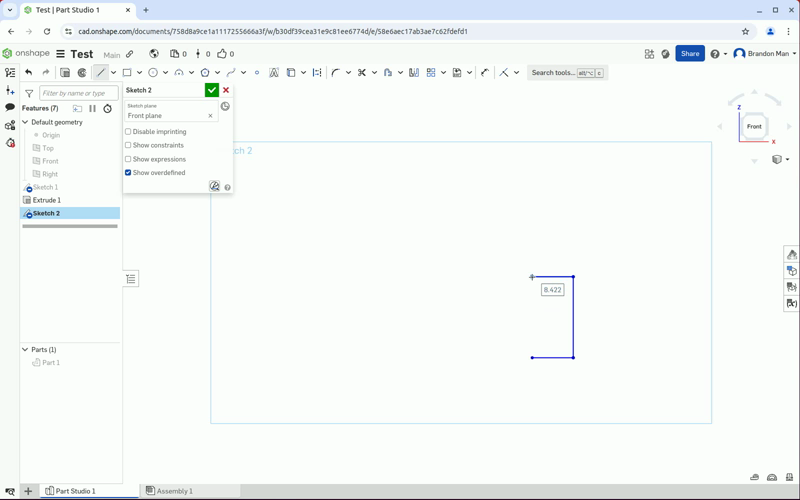
mouse_move(532, 357)
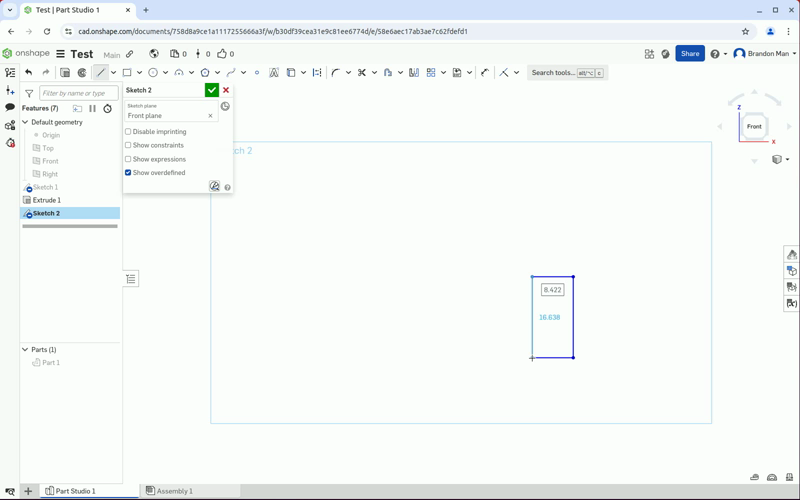
key_up(shift)
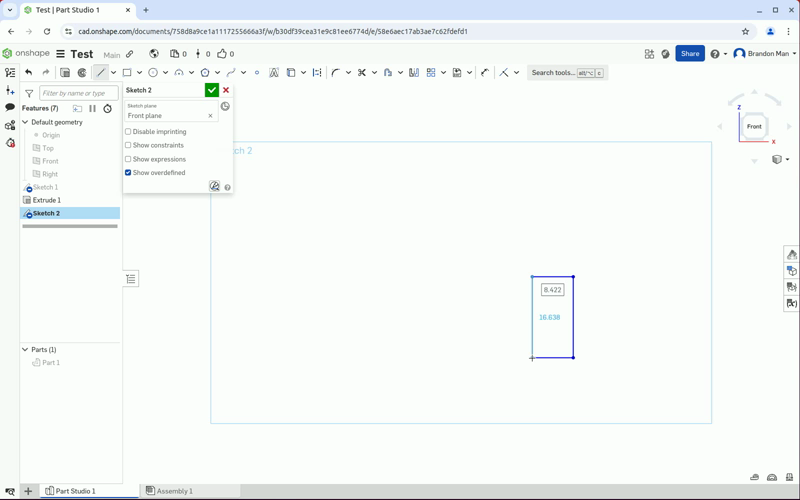
click(532, 357)
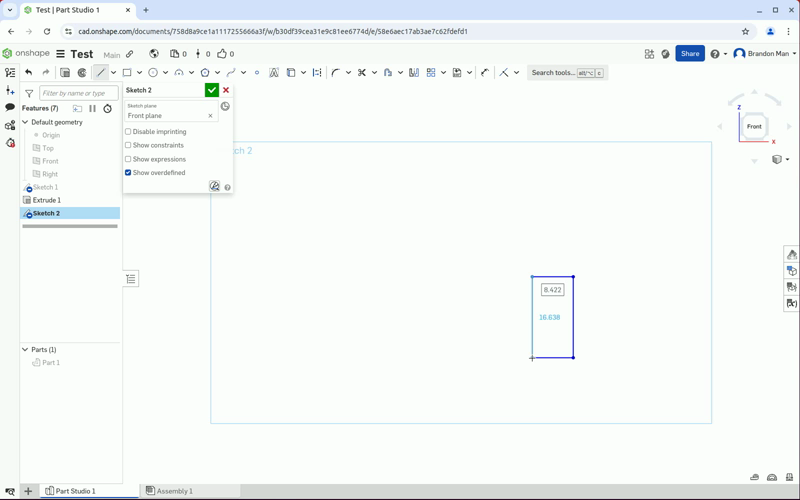
key(esc)
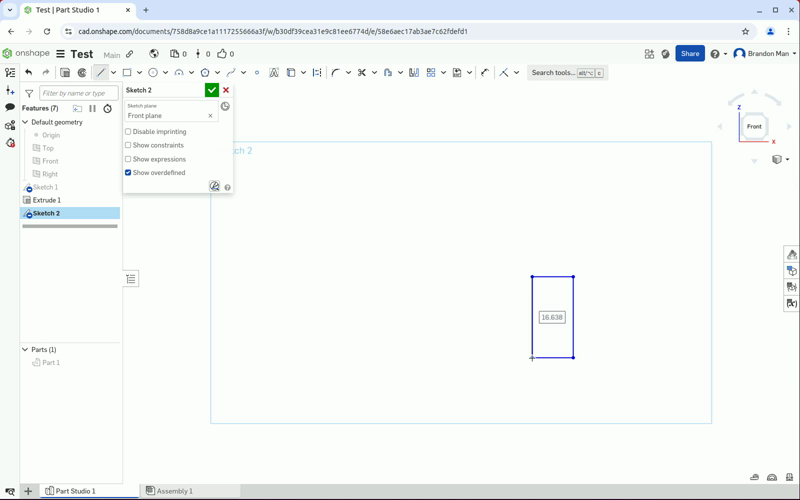
mouse_move(566, 283)
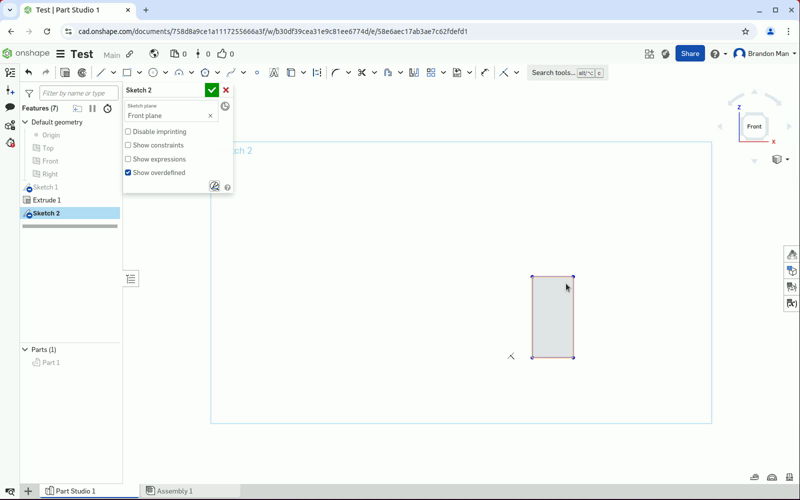
click(566, 283)
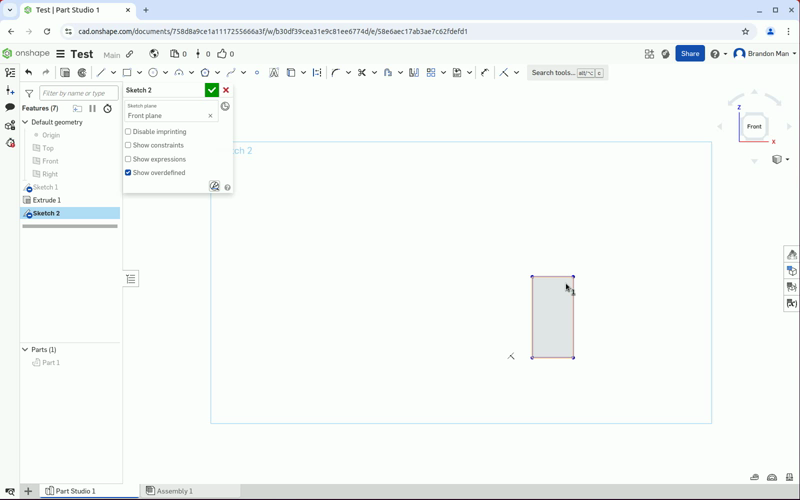
mouse_move(73, 352)
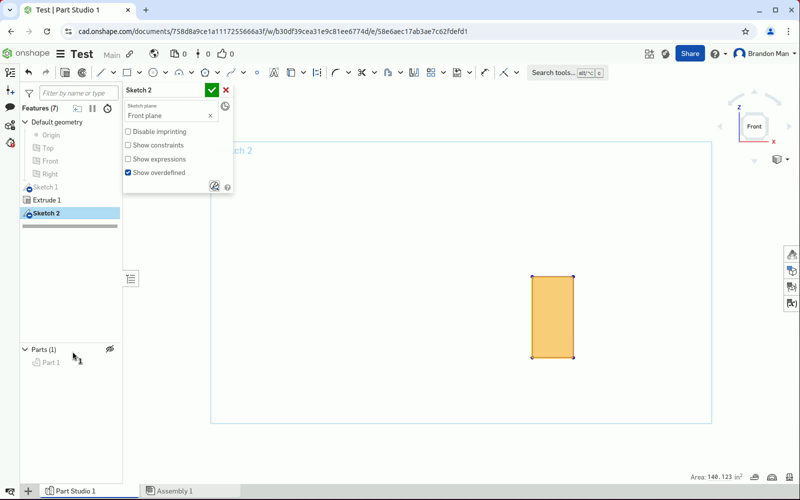
key(shift+y)
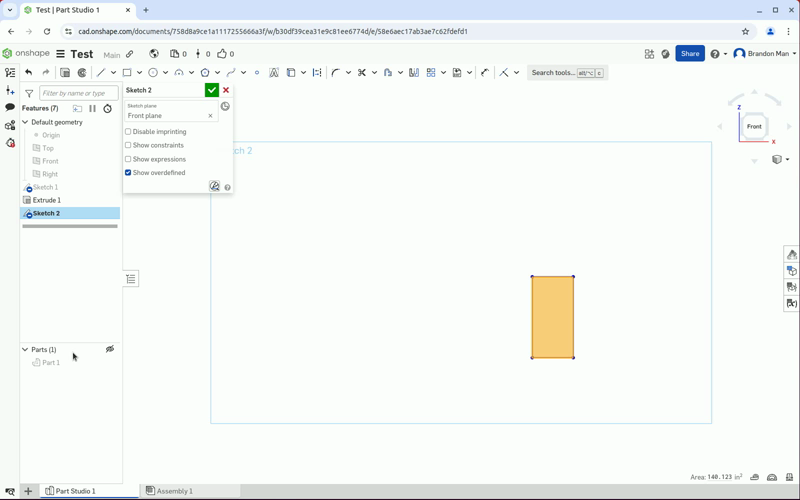
key(shift+e)
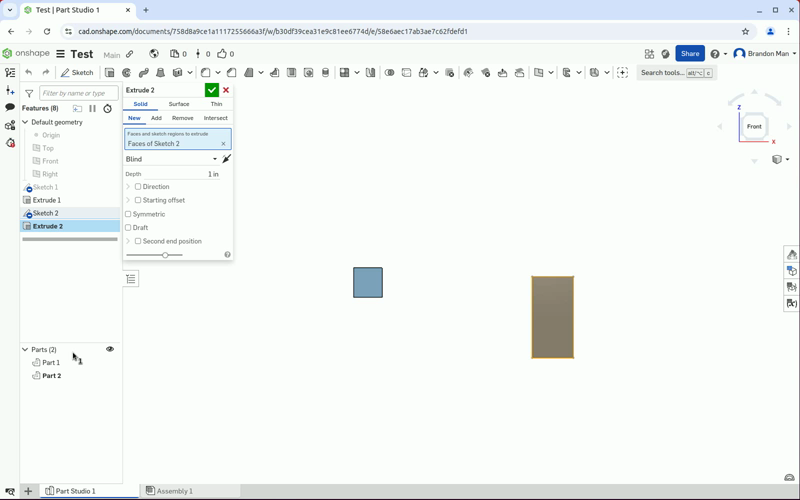
mouse_move(143, 106)
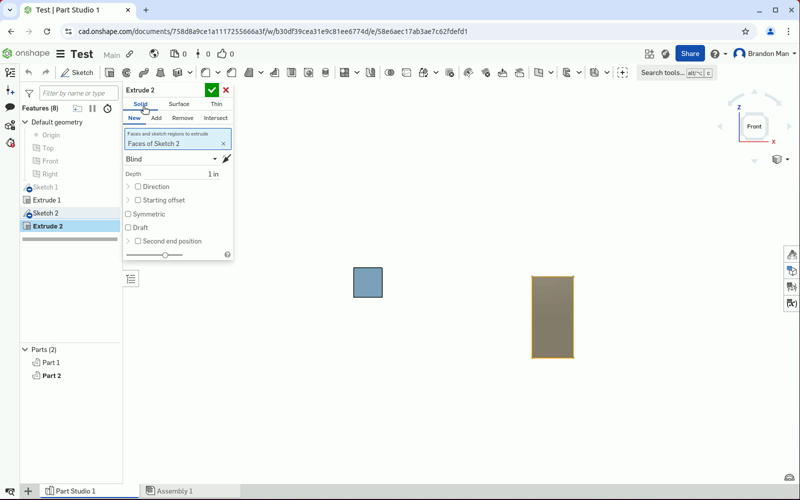
click(143, 106)
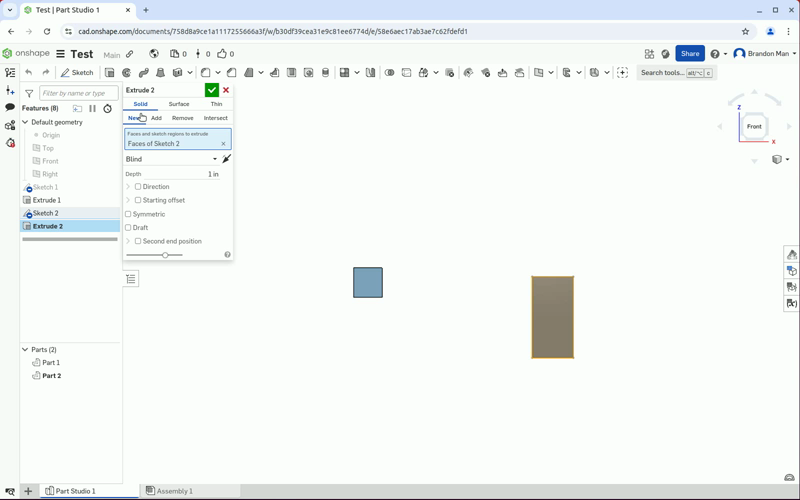
mouse_move(137, 120)
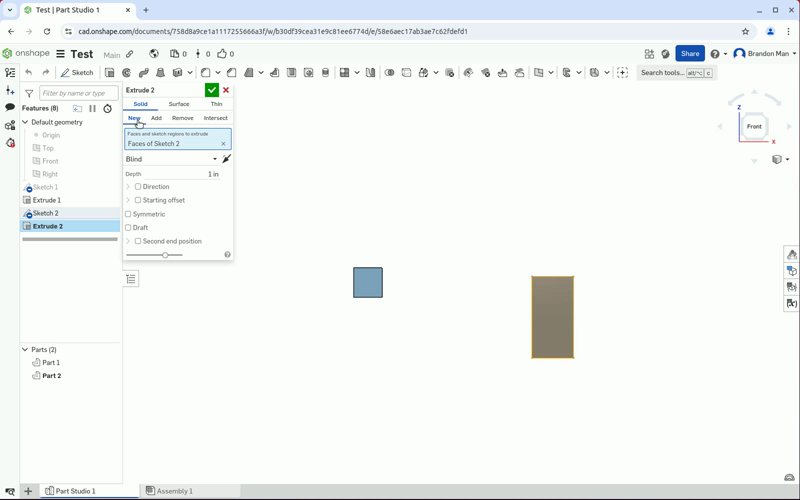
click(137, 120)
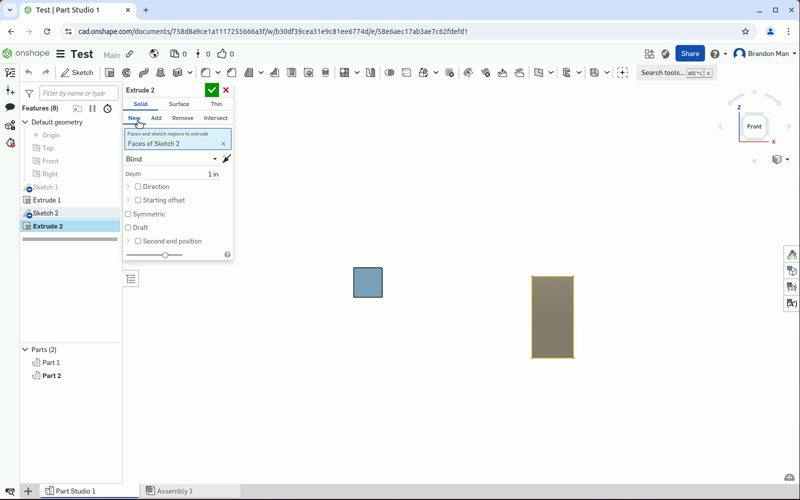
key(tab, 4)
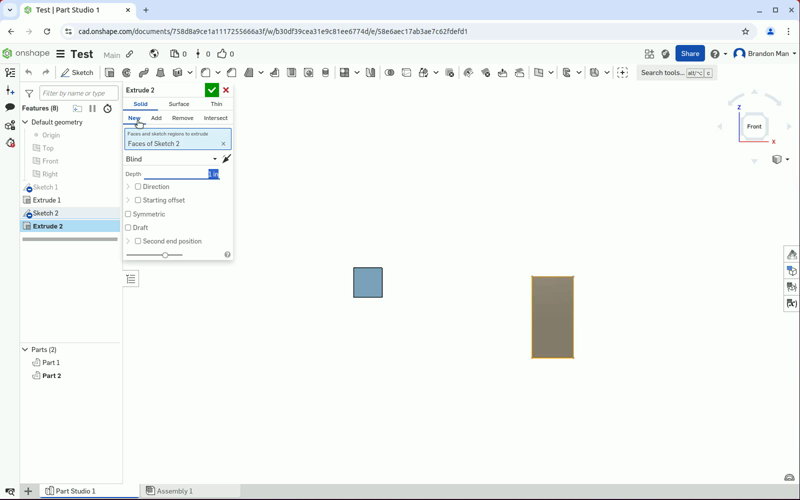
text(5.777)
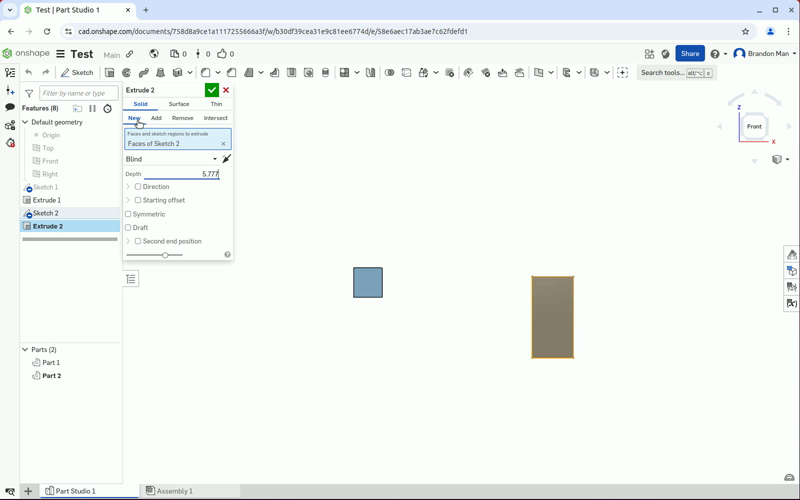
key(enter)
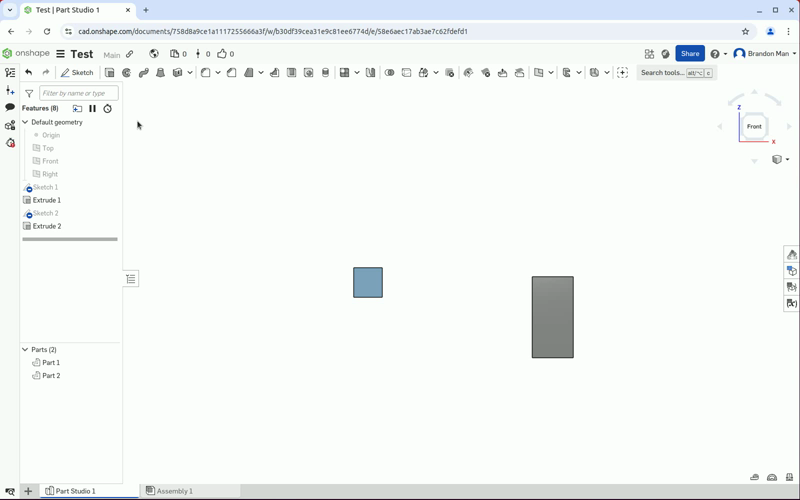
key(shift+h)
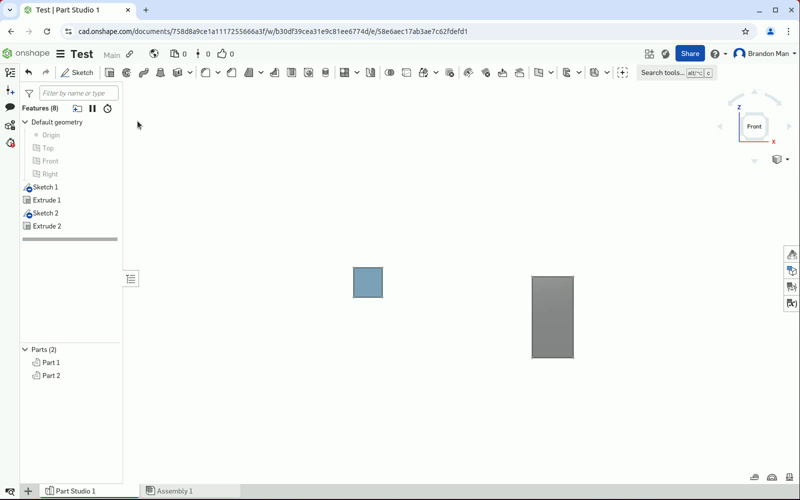
key(shift+h)
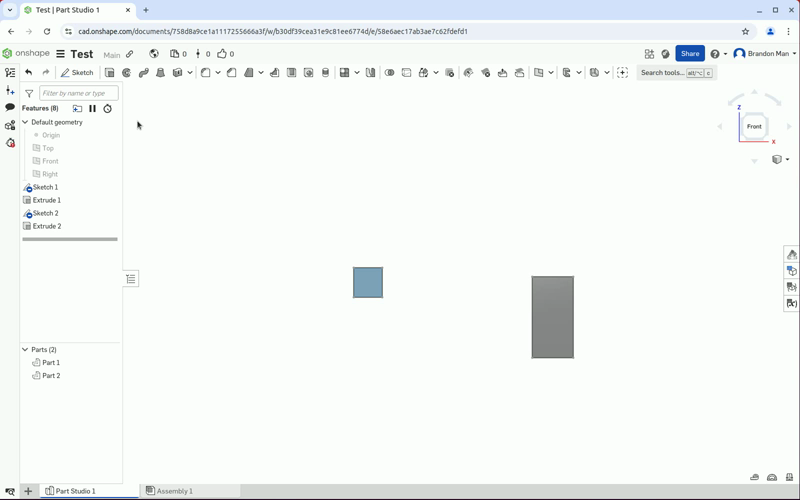
key(shift+7)
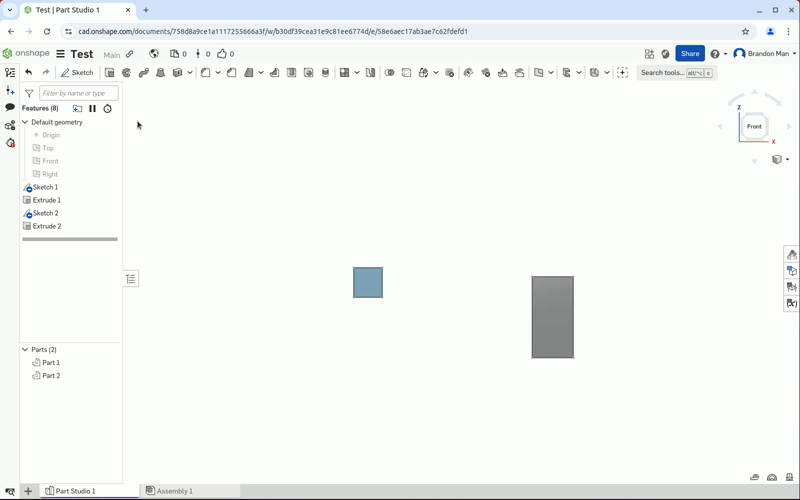
key(left, 2)
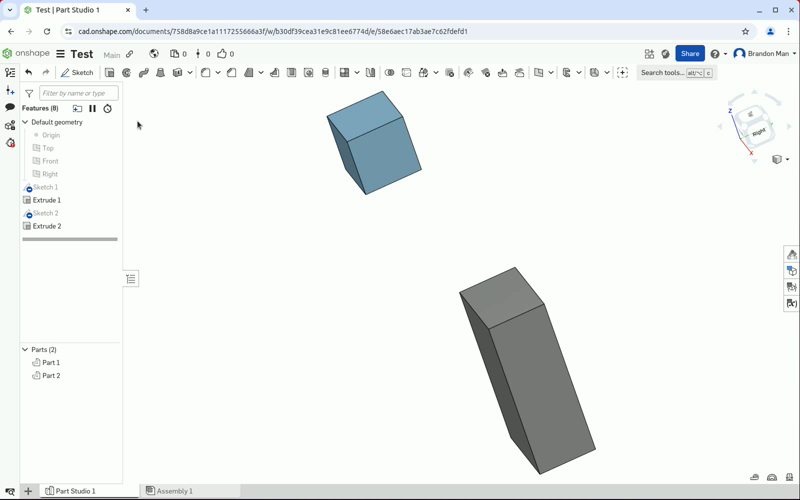
key(down, 2)
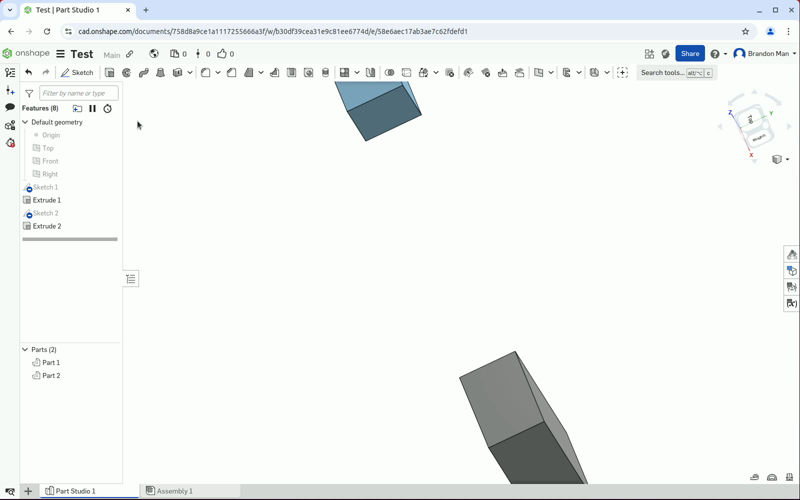
key(up, 2)
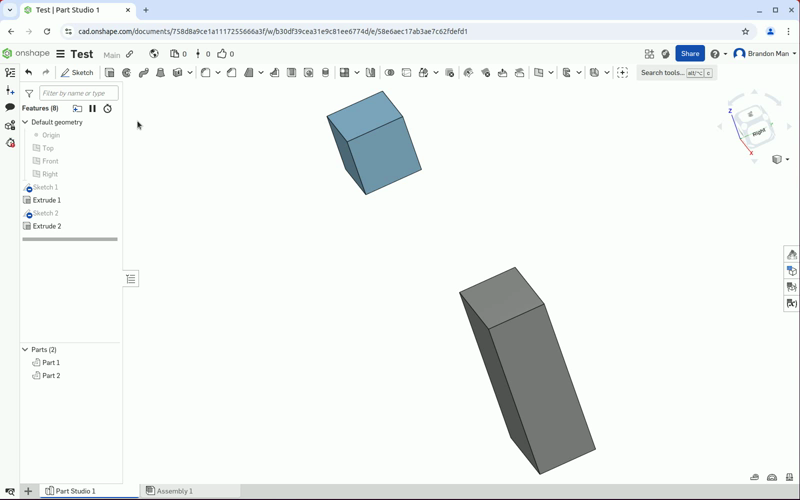
key(right, 2)
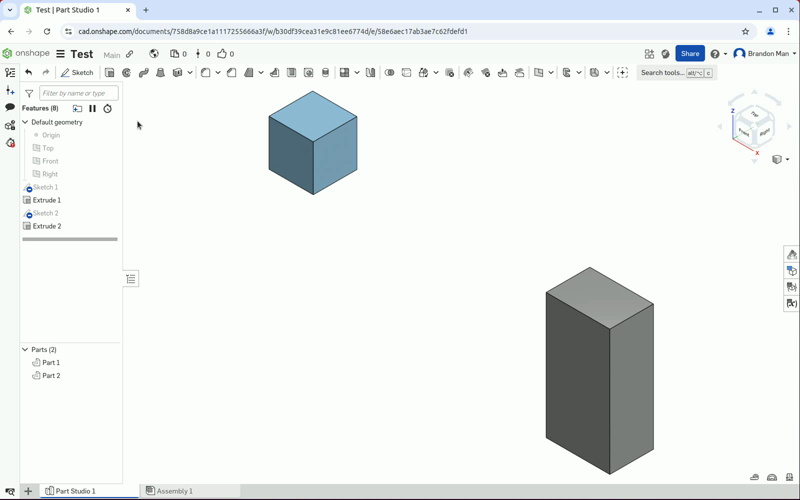
mouse_move(73, 189)
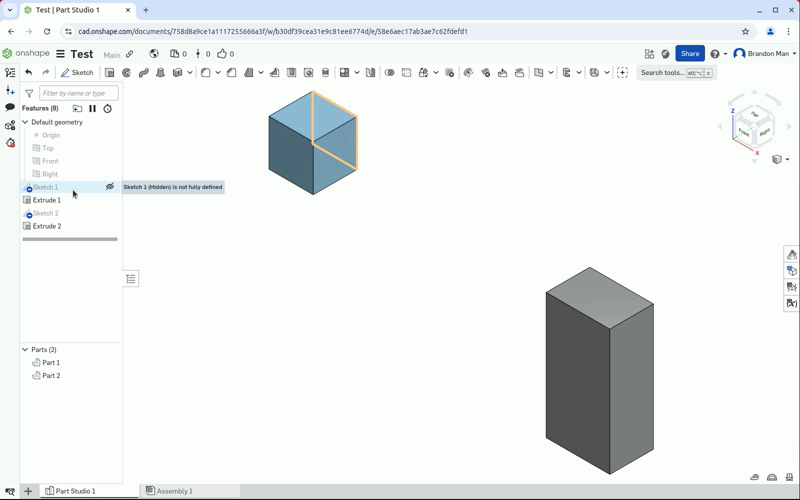
click(73, 189)